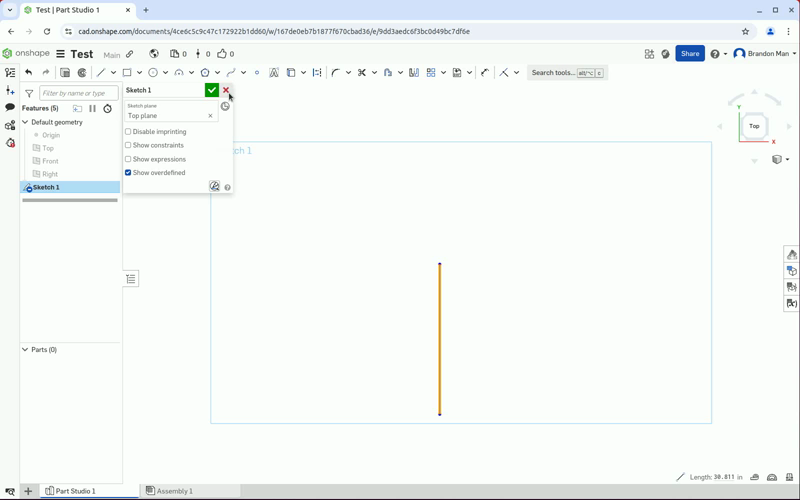
key(shift+h)
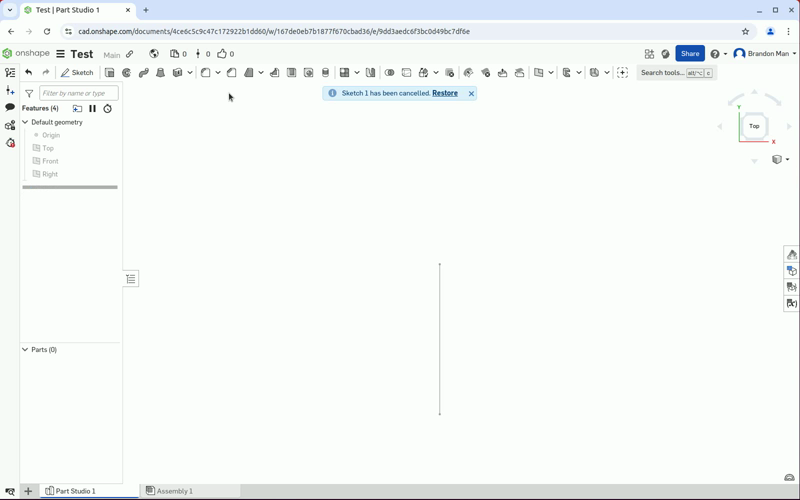
mouse_move(73, 352)
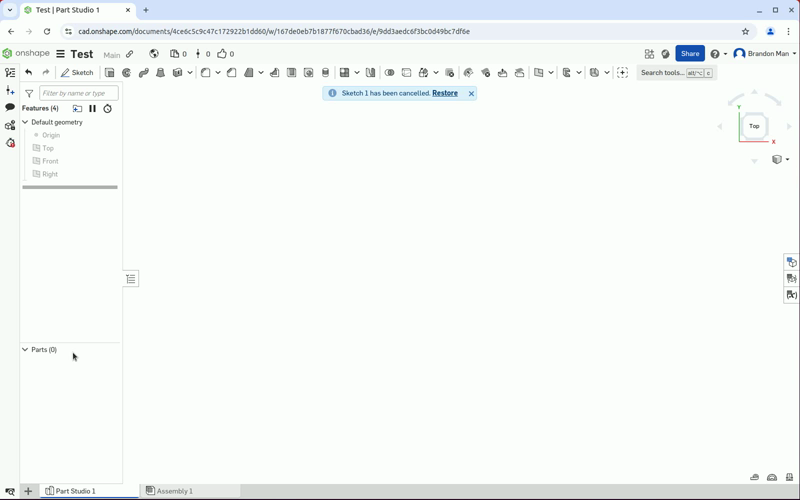
key(y)
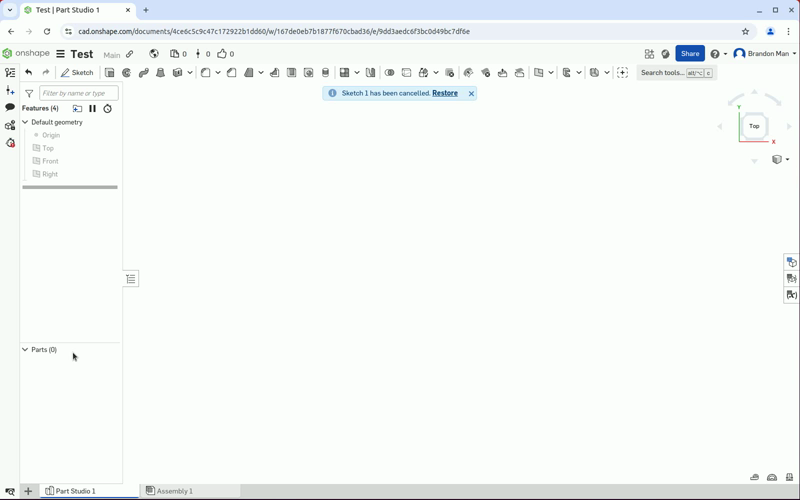
key(shift+p)
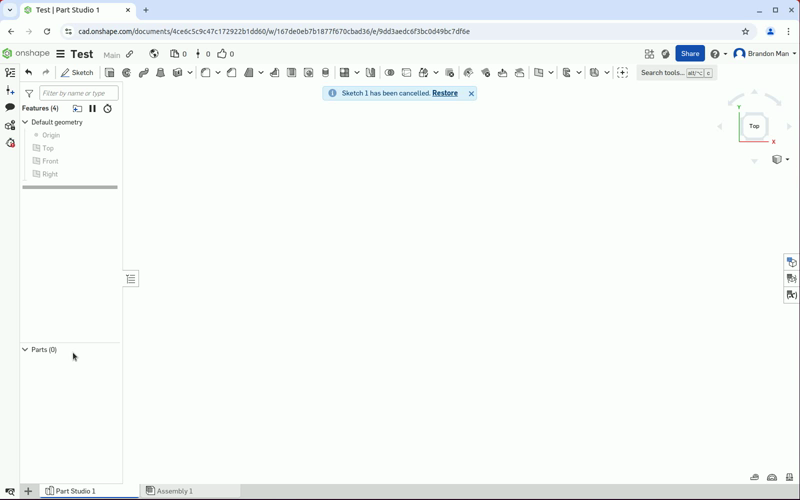
key(space)
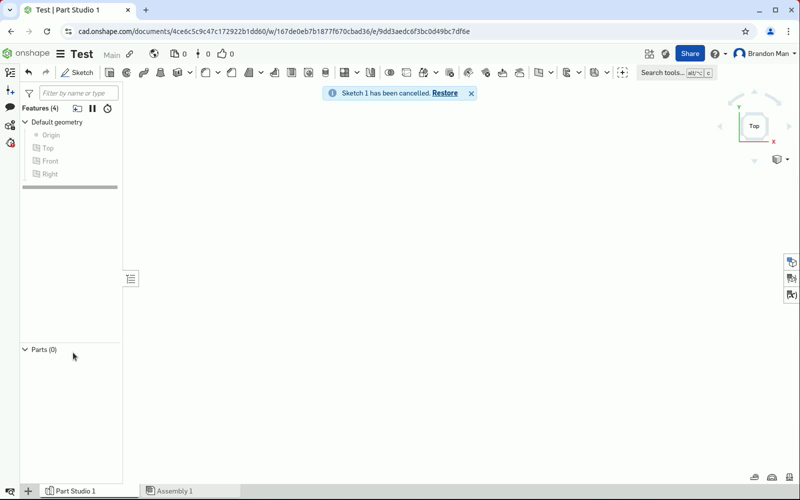
key_down(shift)
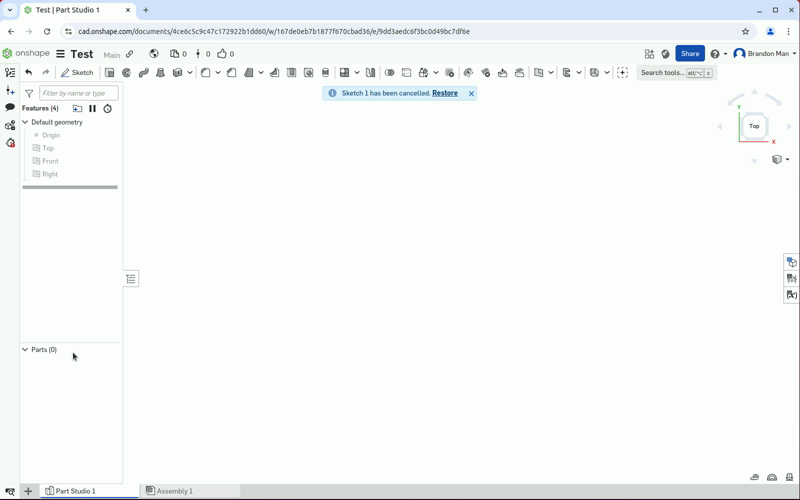
key(up)
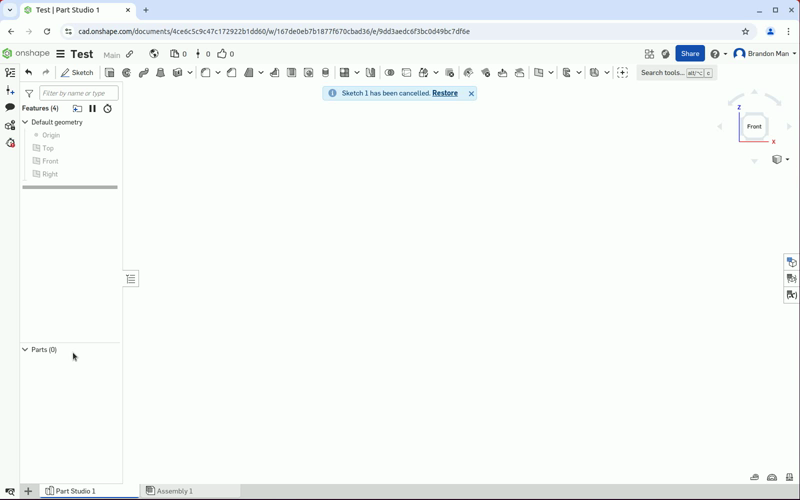
key_up(shift)
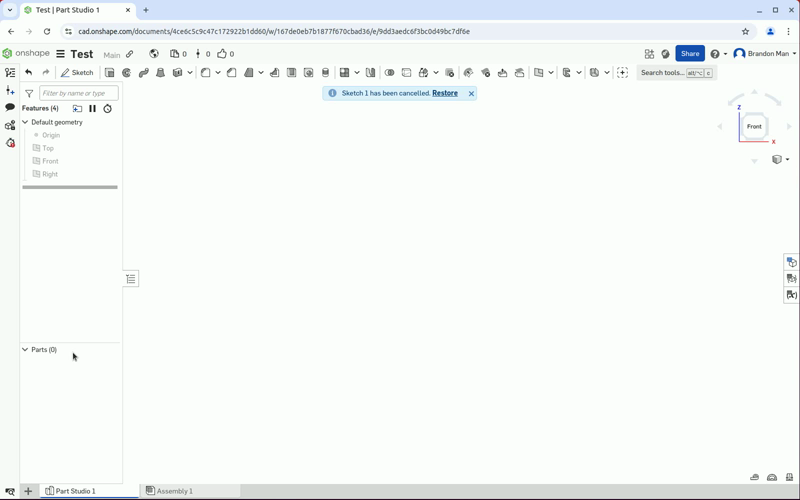
mouse_move(73, 352)
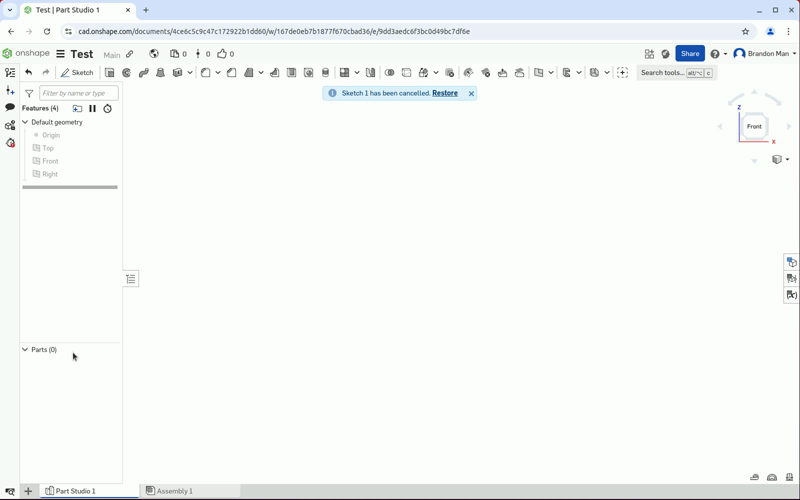
key(shift+y)
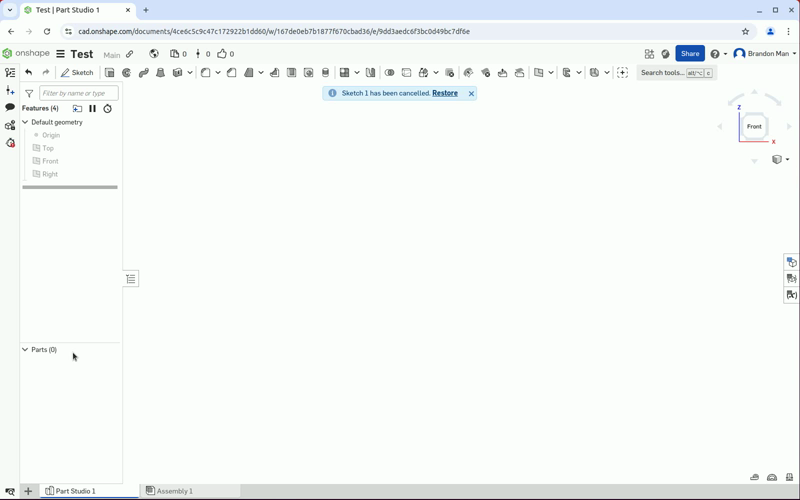
key(shift+s)
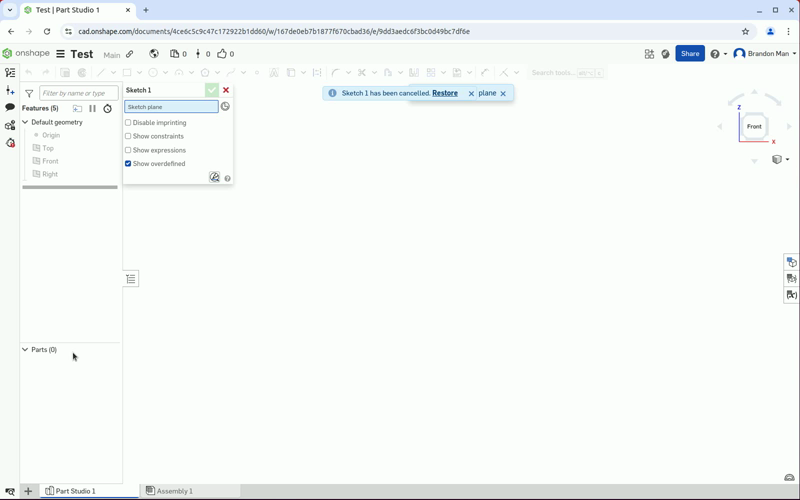
mouse_move(73, 163)
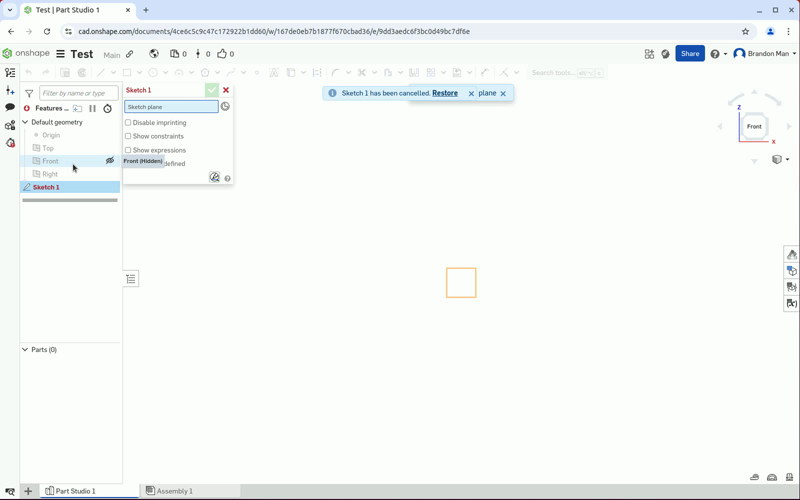
click(73, 163)
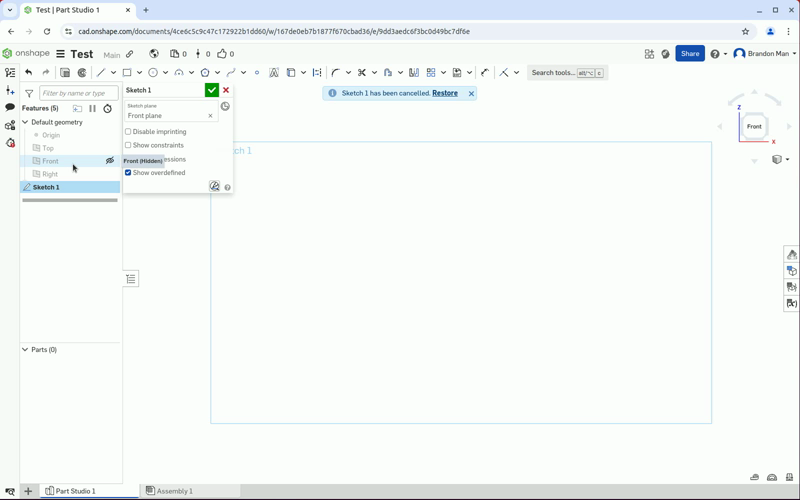
mouse_move(73, 352)
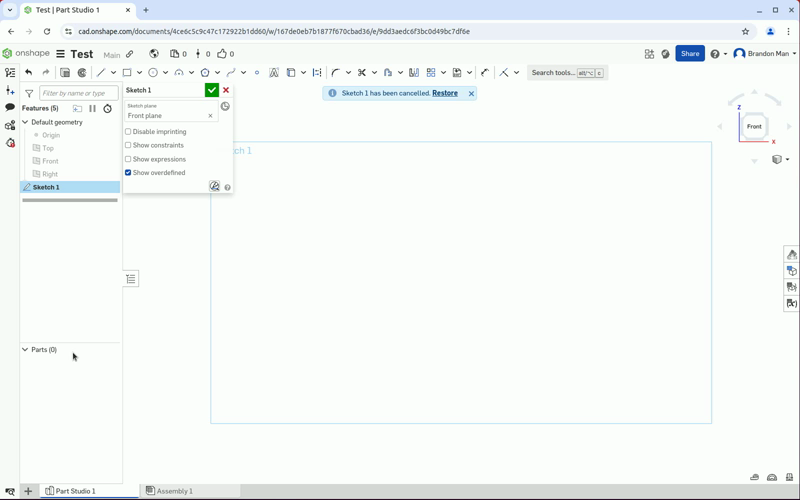
key(y)
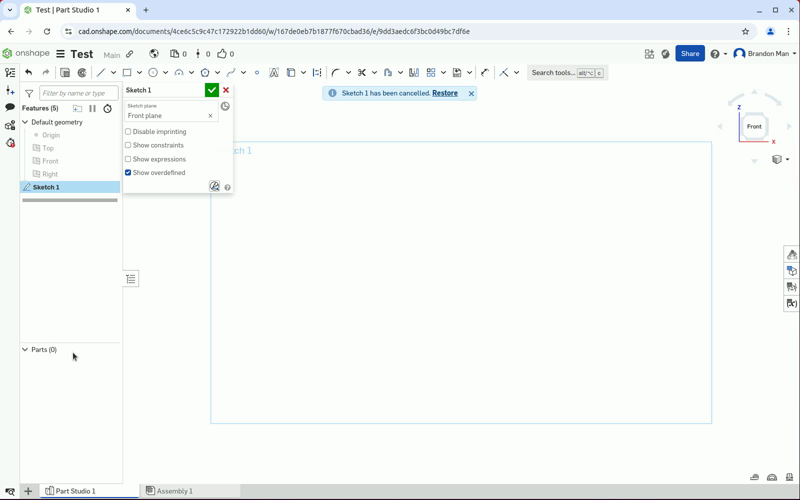
key(l)
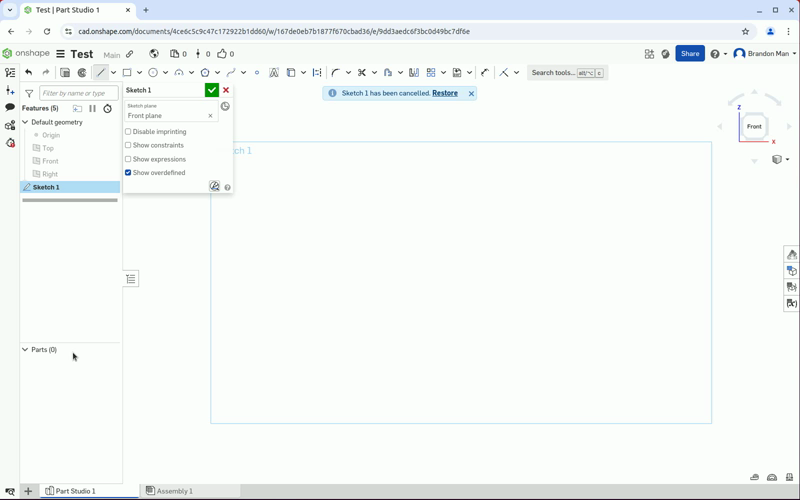
key_down(shift)
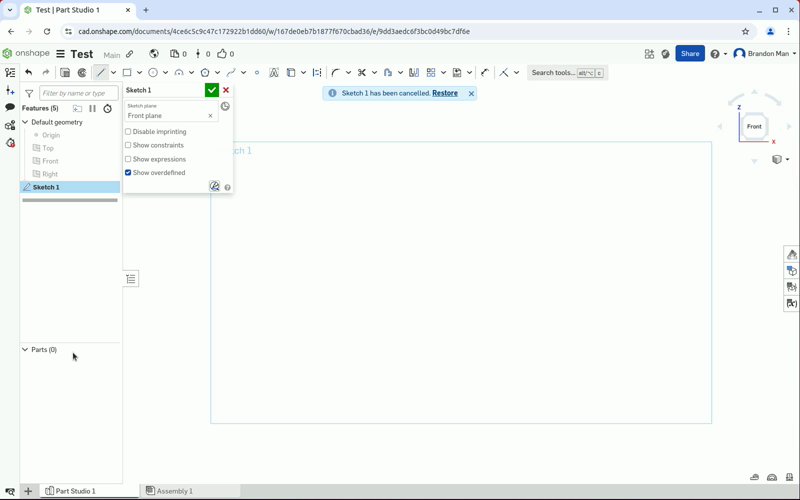
mouse_move(348, 282)
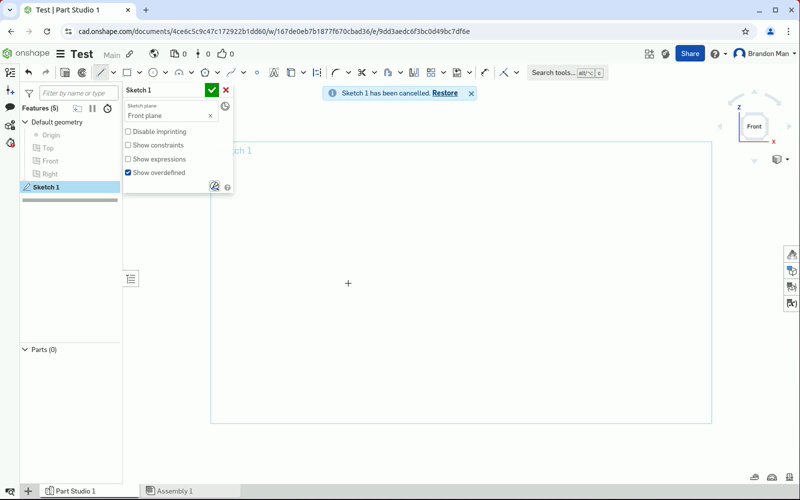
click(348, 282)
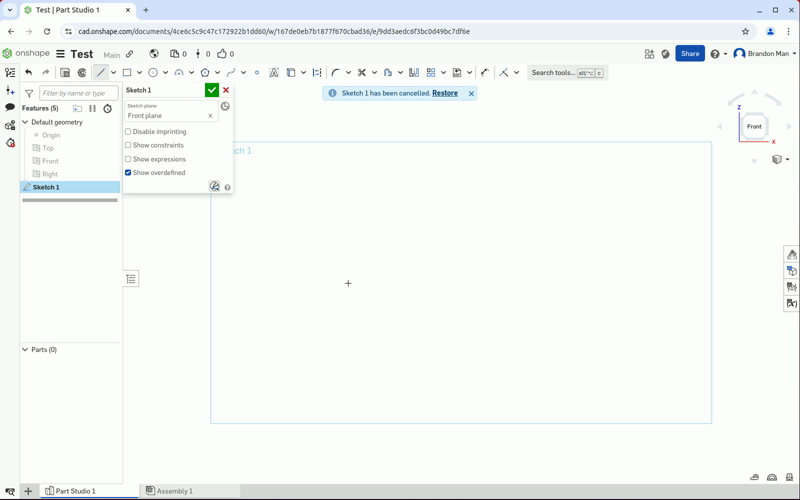
key_up(shift)
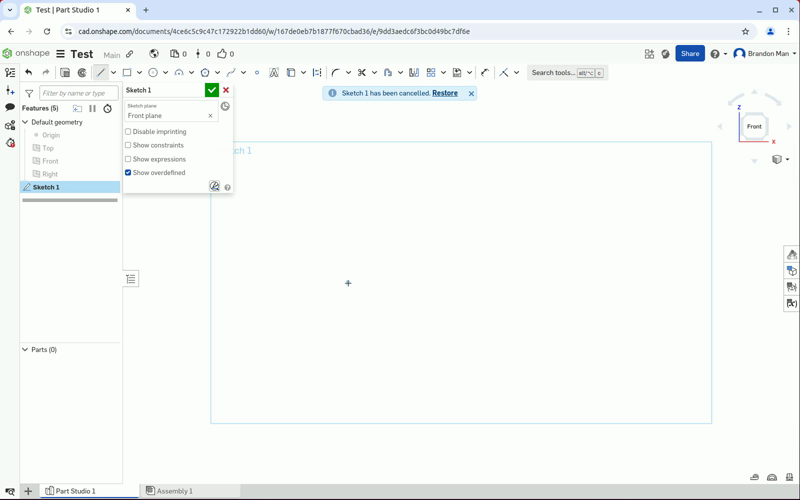
key_down(shift)
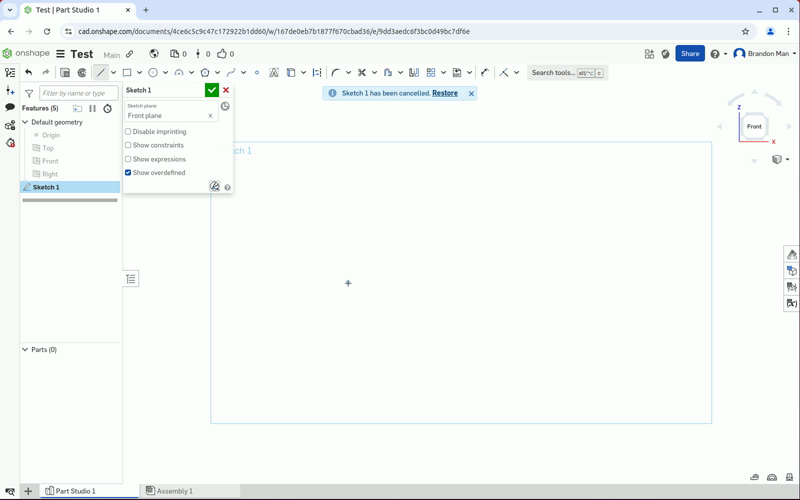
mouse_move(460, 282)
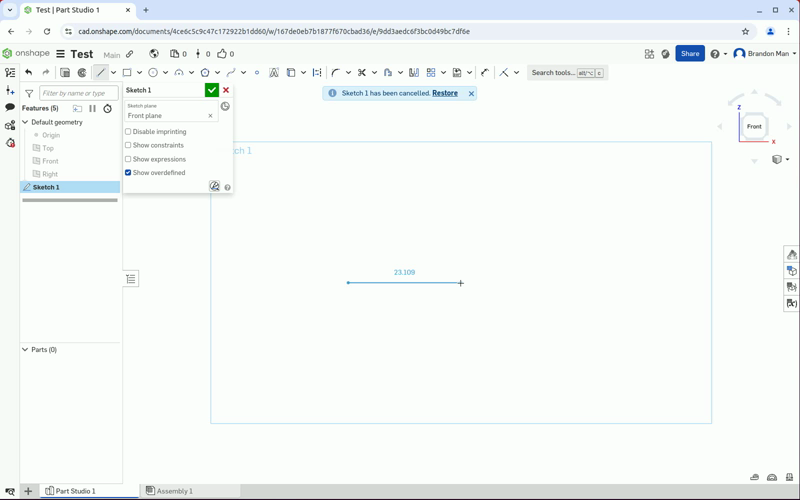
click(460, 282)
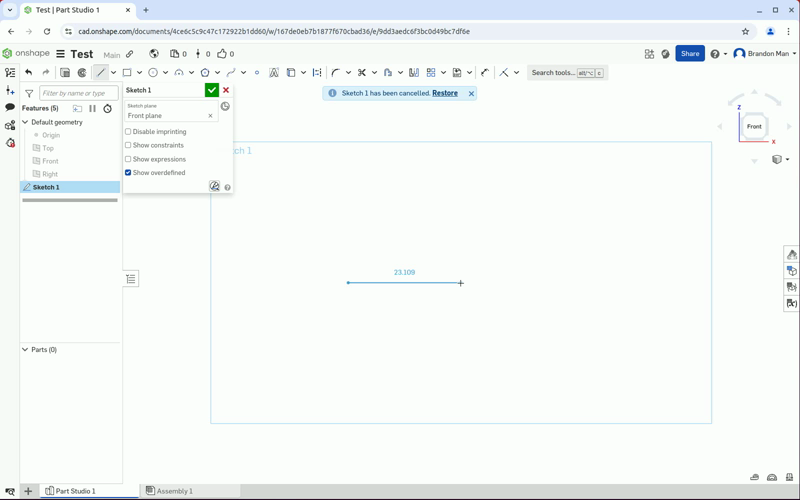
key_up(shift)
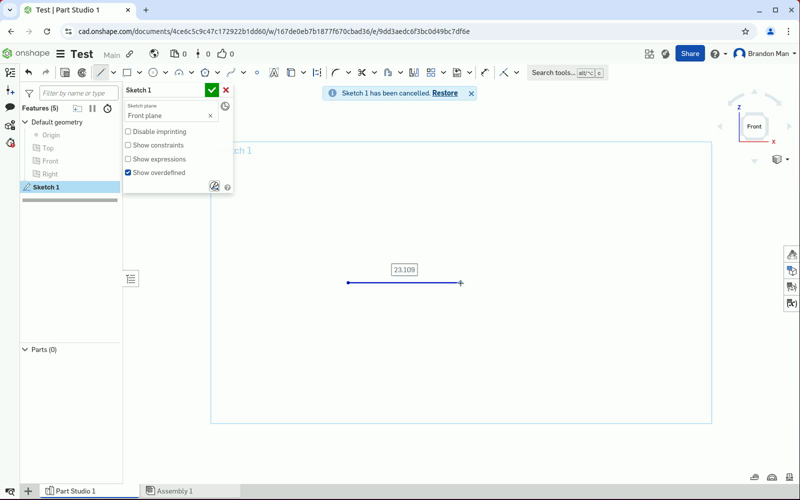
key_down(shift)
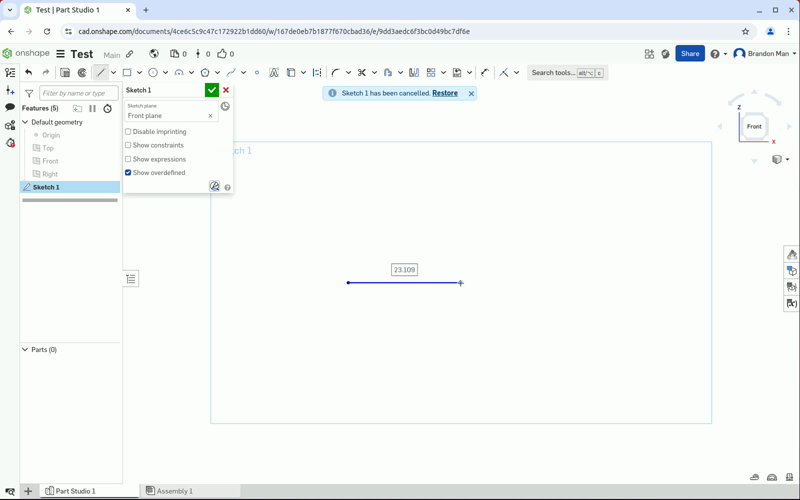
mouse_move(460, 170)
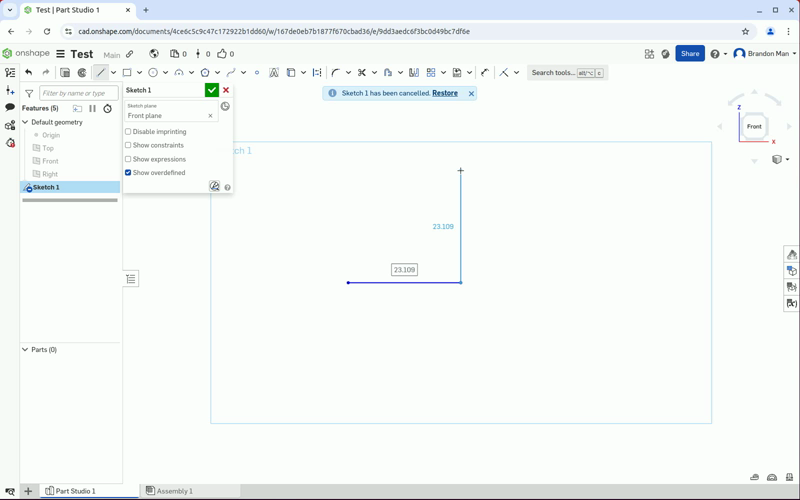
click(460, 170)
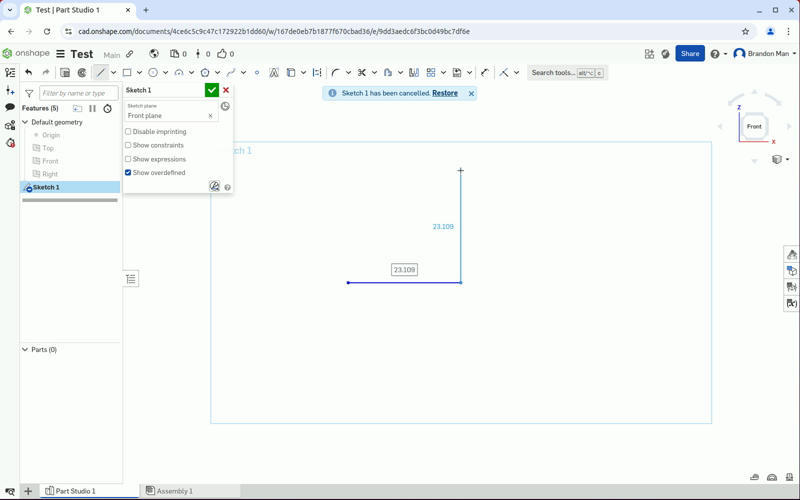
key_up(shift)
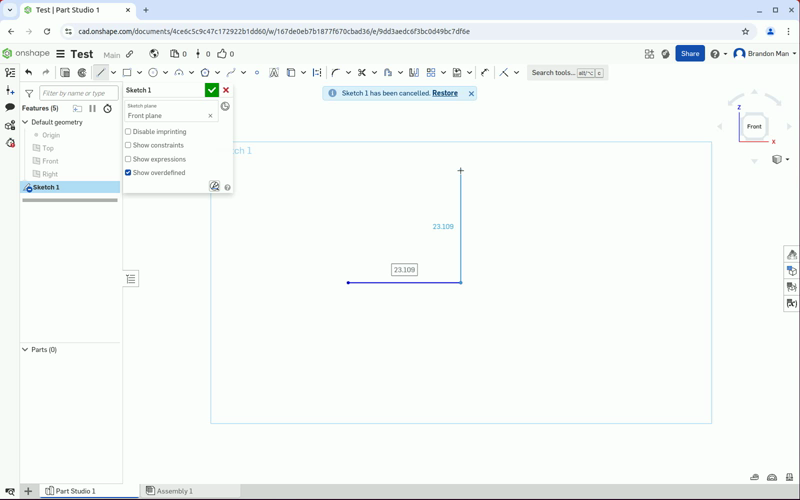
key_down(shift)
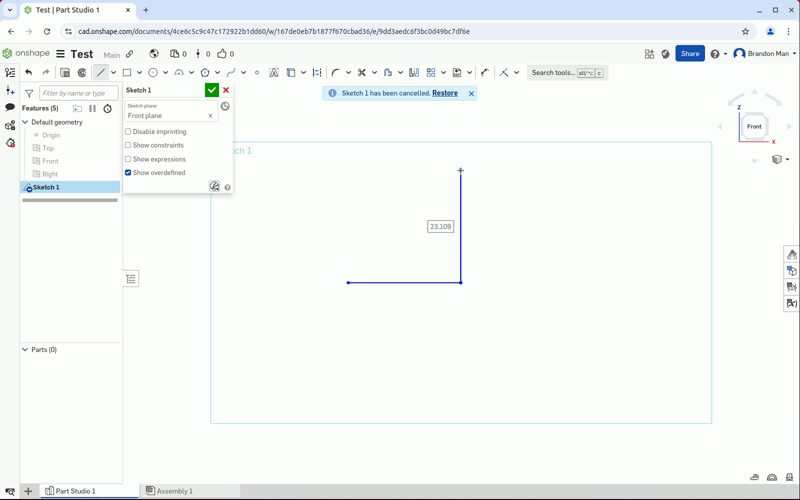
mouse_move(348, 170)
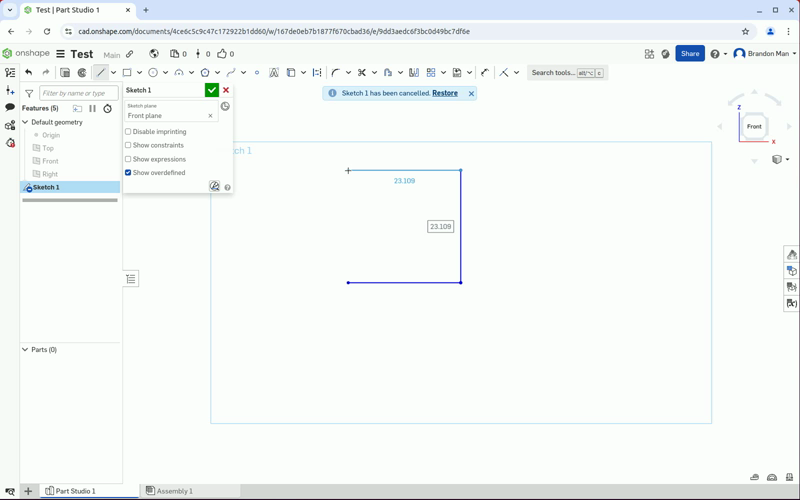
click(348, 170)
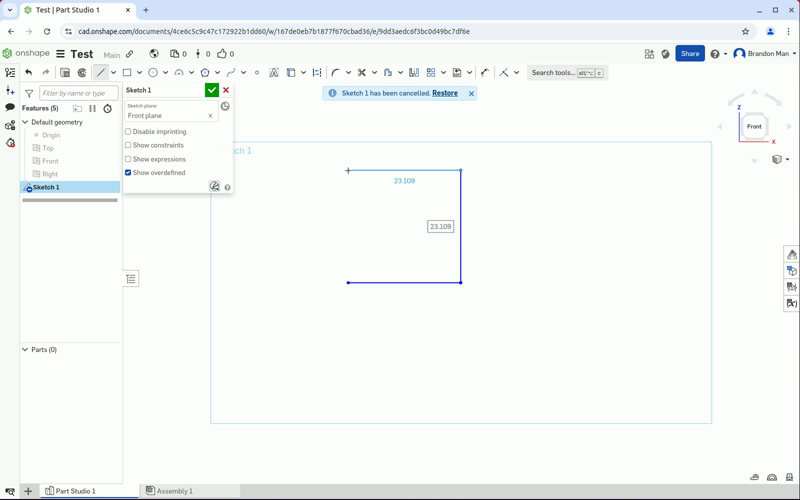
key_up(shift)
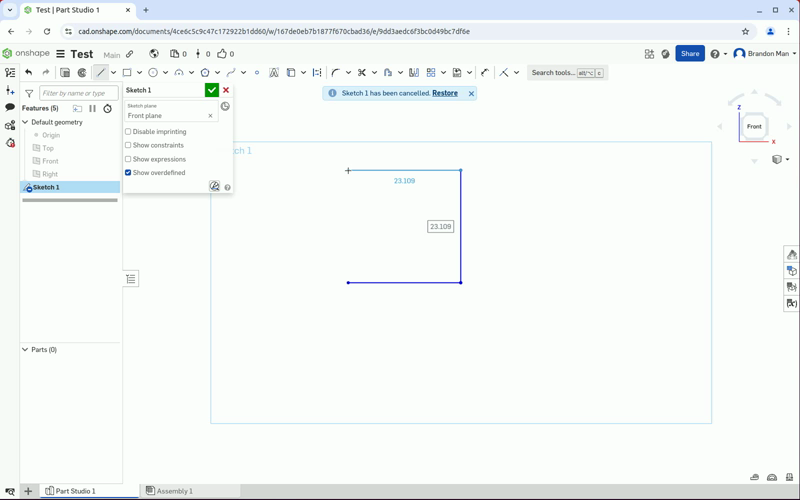
key_down(shift)
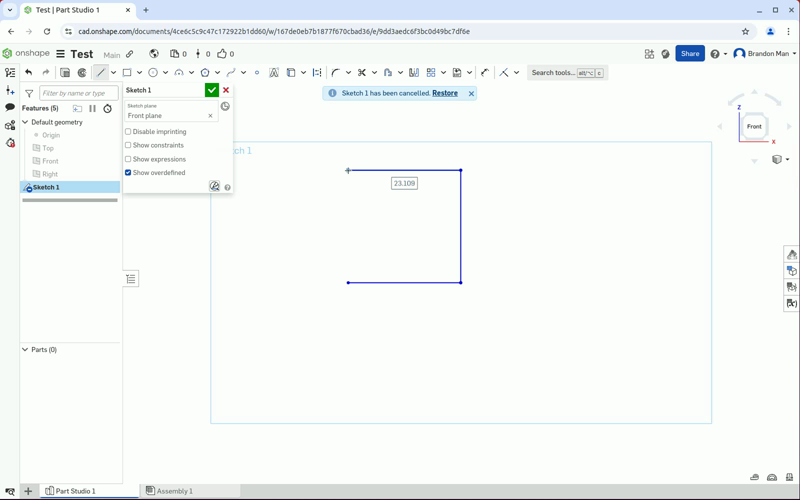
mouse_move(348, 282)
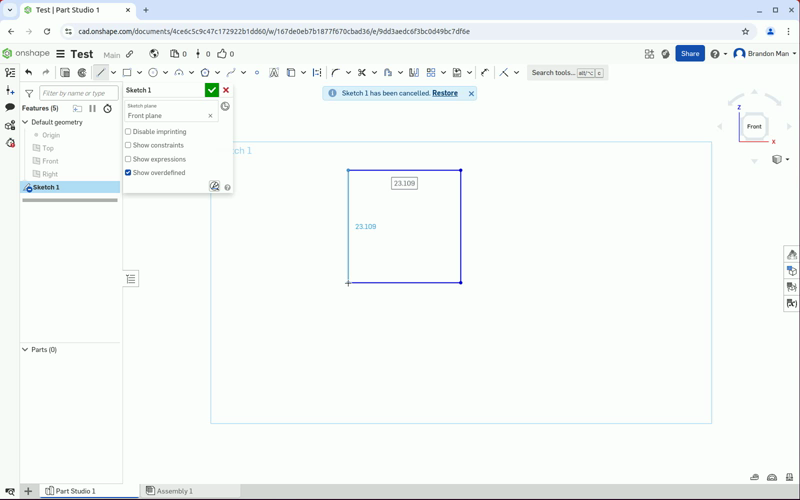
key_up(shift)
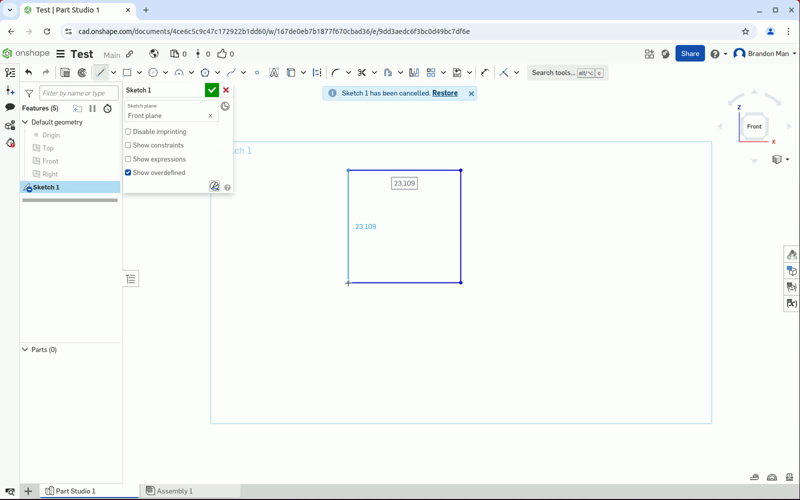
click(348, 282)
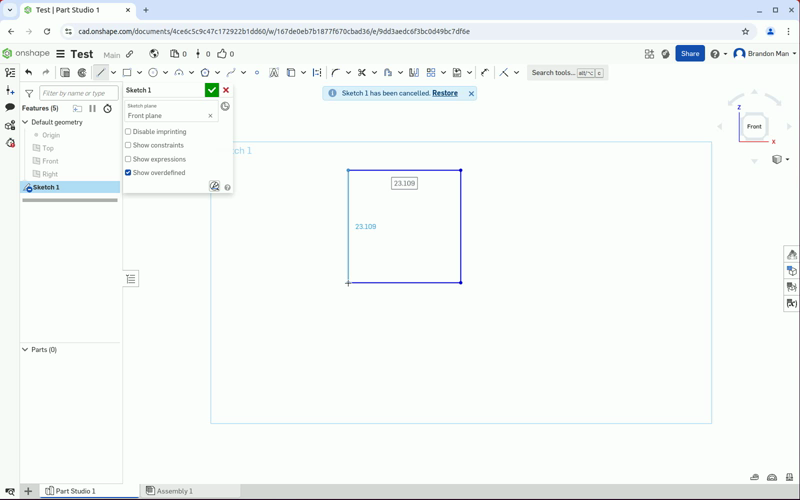
key(esc)
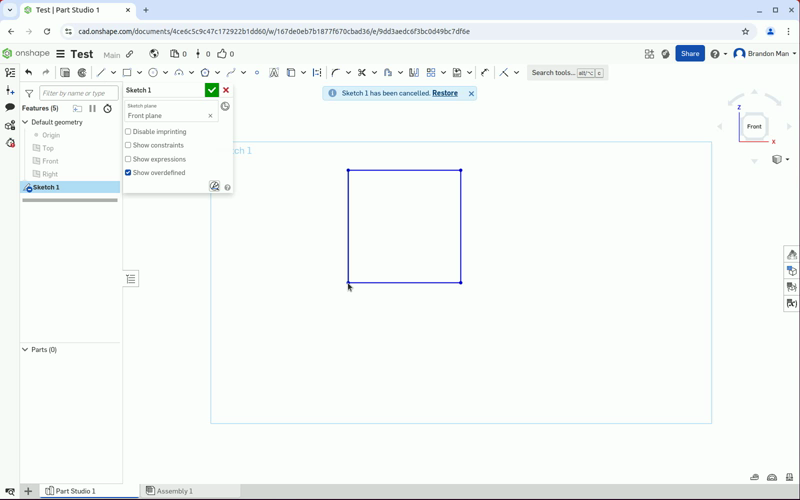
mouse_move(395, 220)
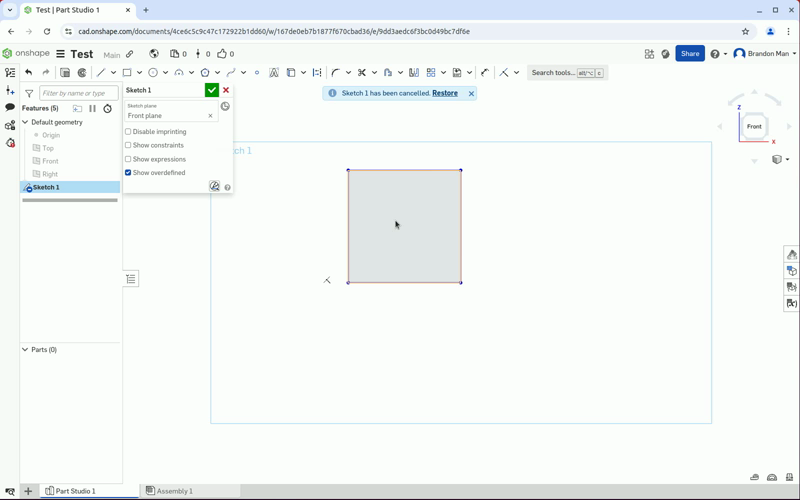
click(395, 220)
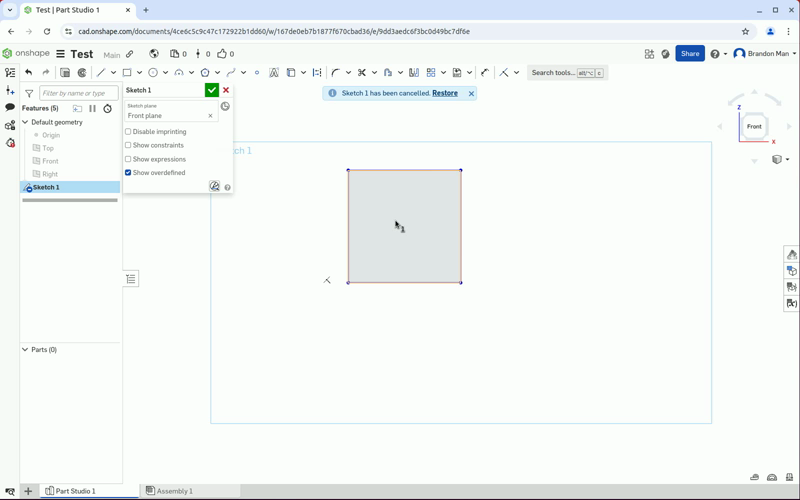
mouse_move(73, 352)
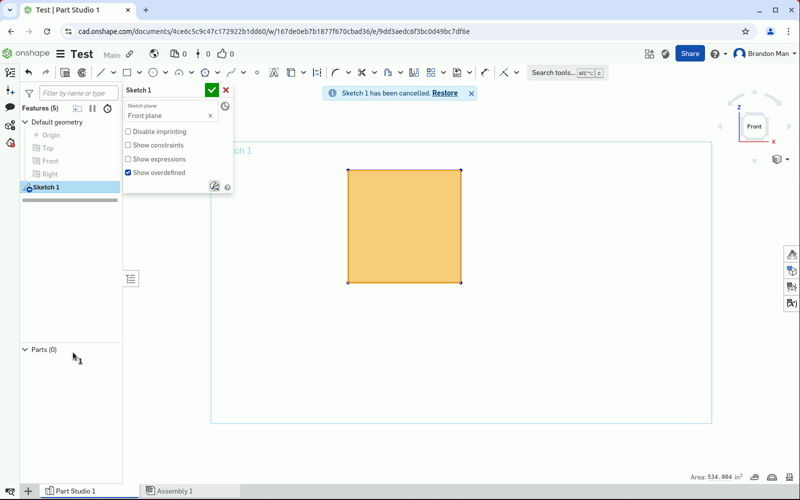
key(shift+y)
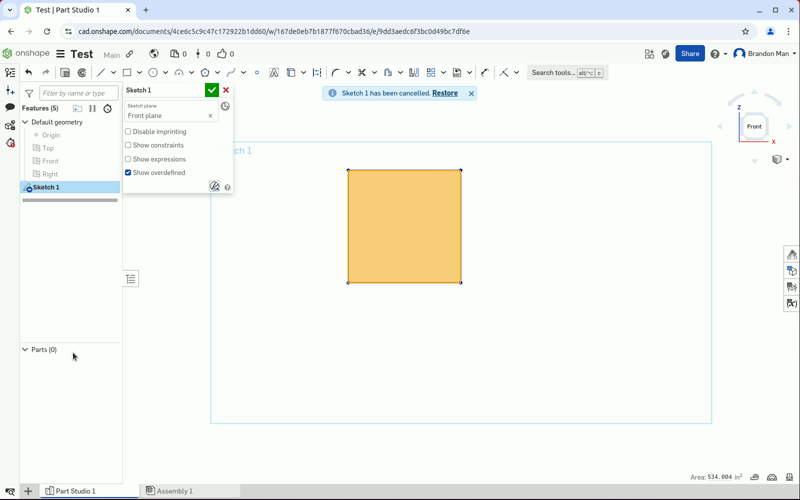
key(shift+e)
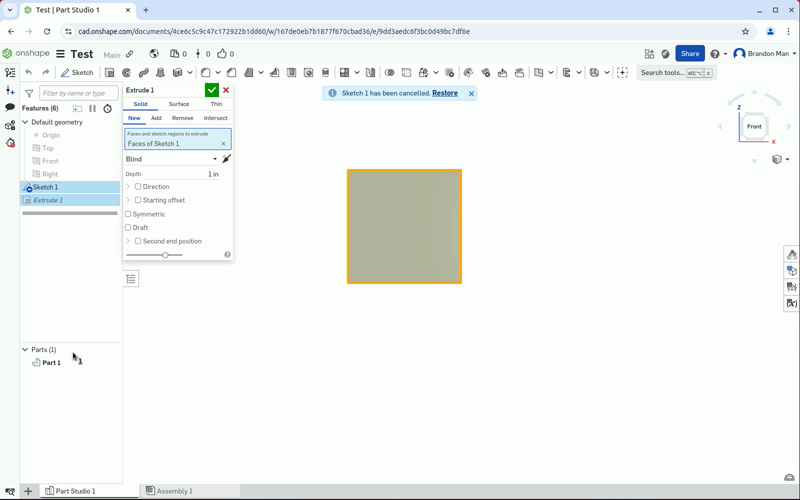
mouse_move(143, 106)
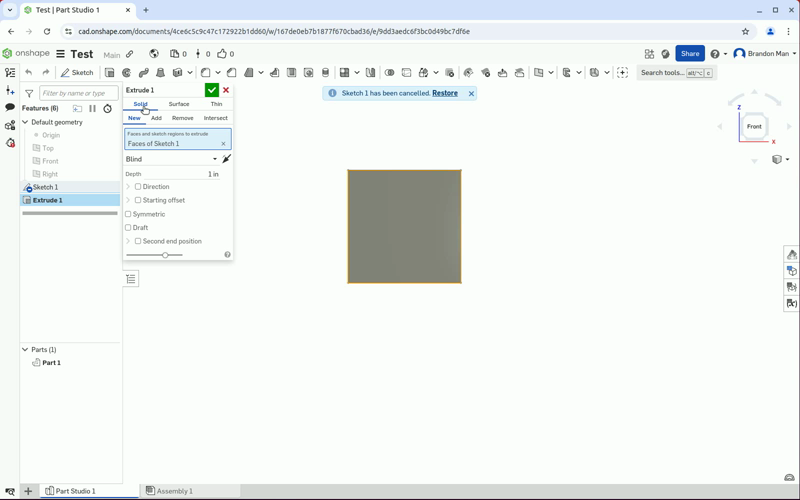
click(143, 106)
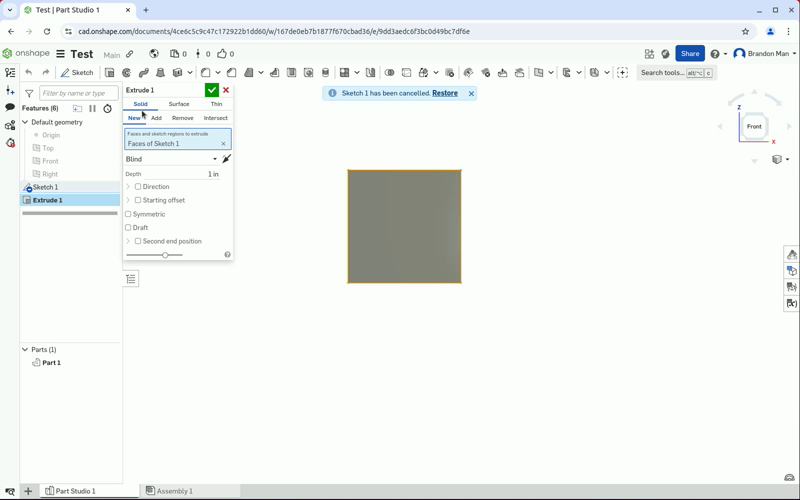
mouse_move(137, 120)
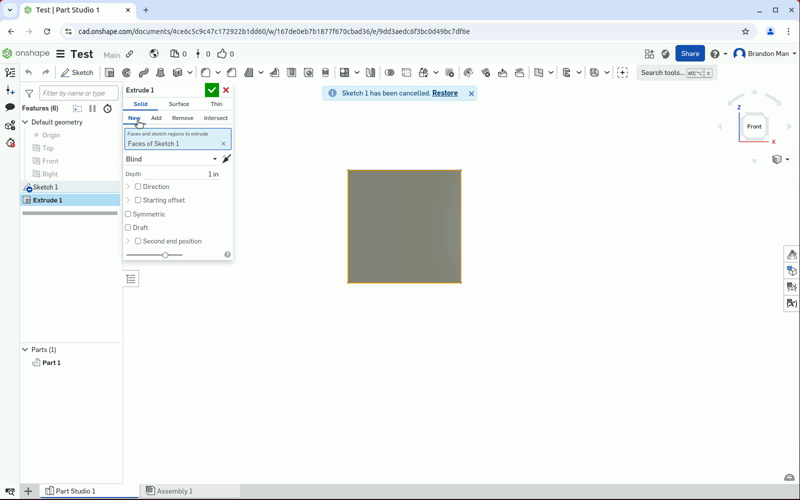
click(137, 120)
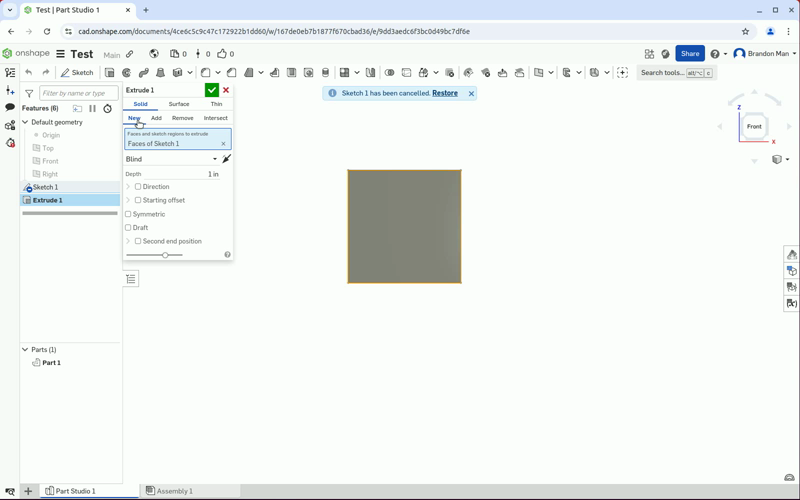
key(tab, 4)
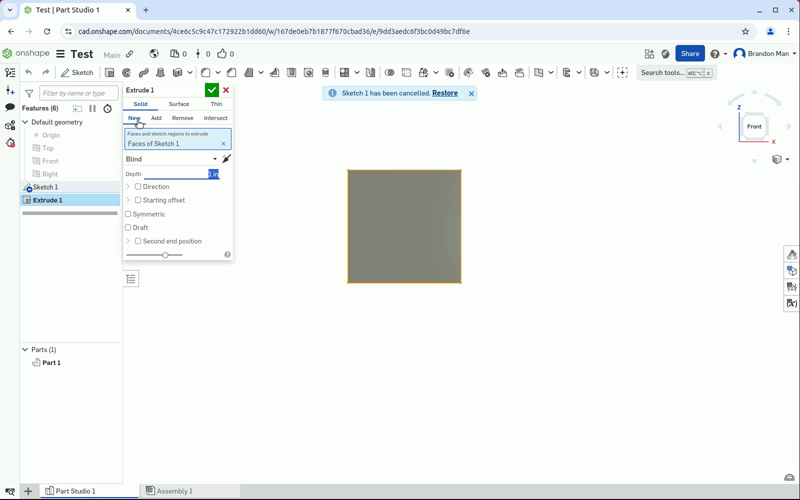
text(23.108)
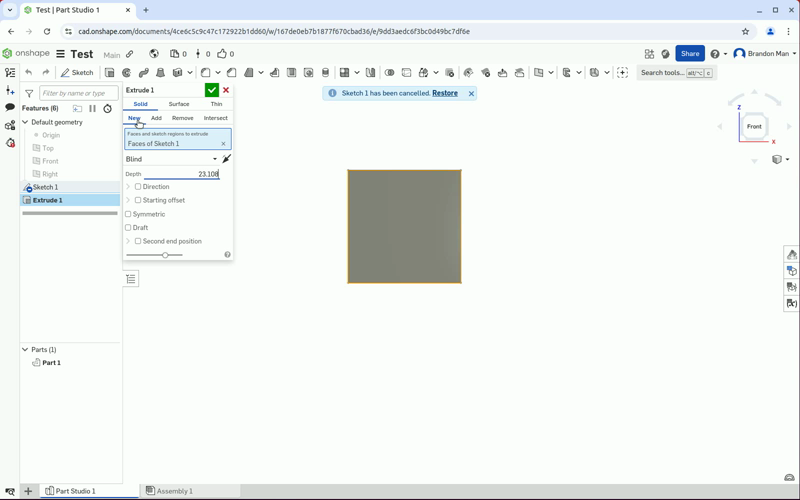
key(enter)
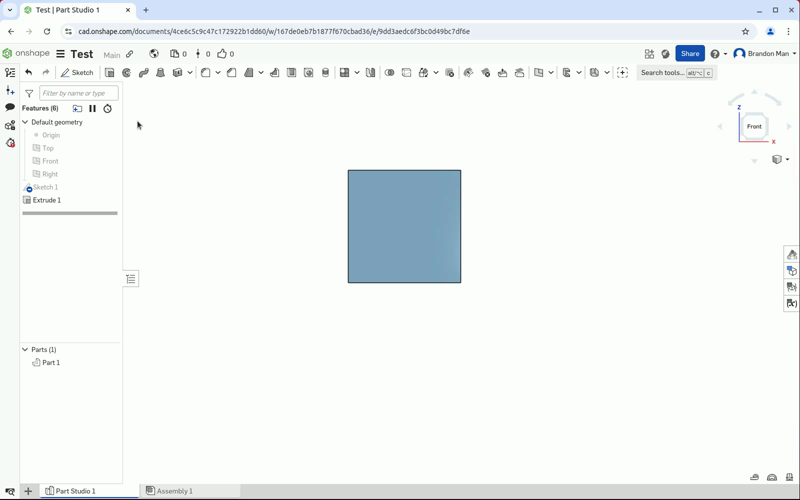
key(shift+h)
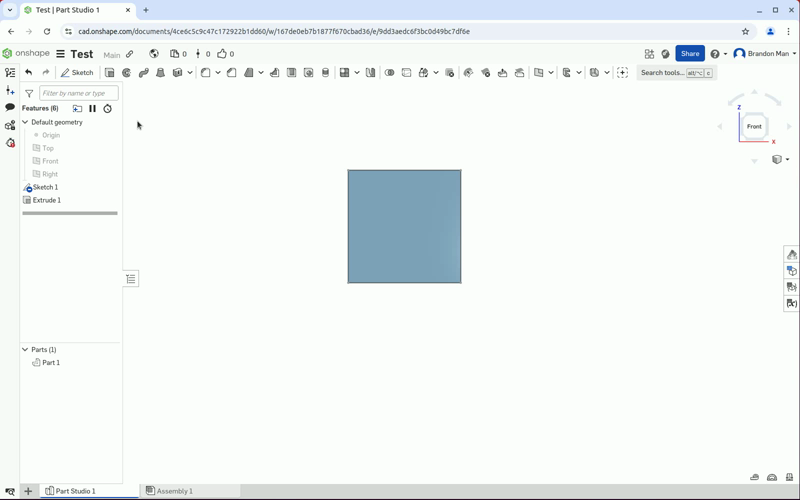
key(shift+h)
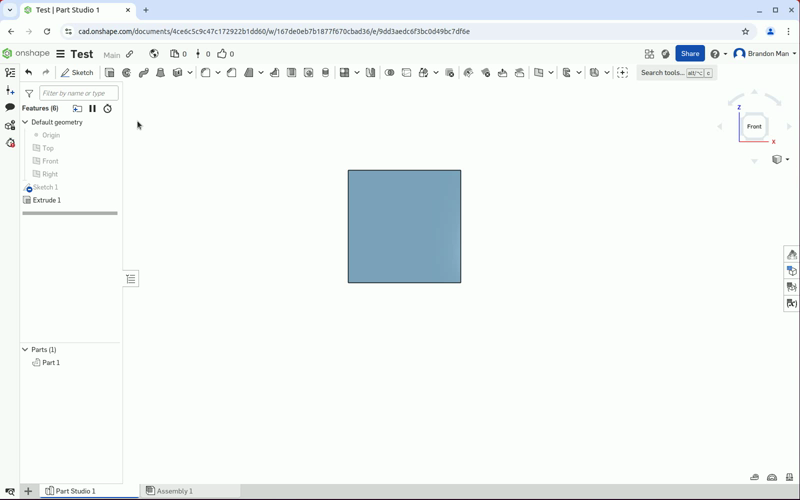
mouse_move(73, 189)
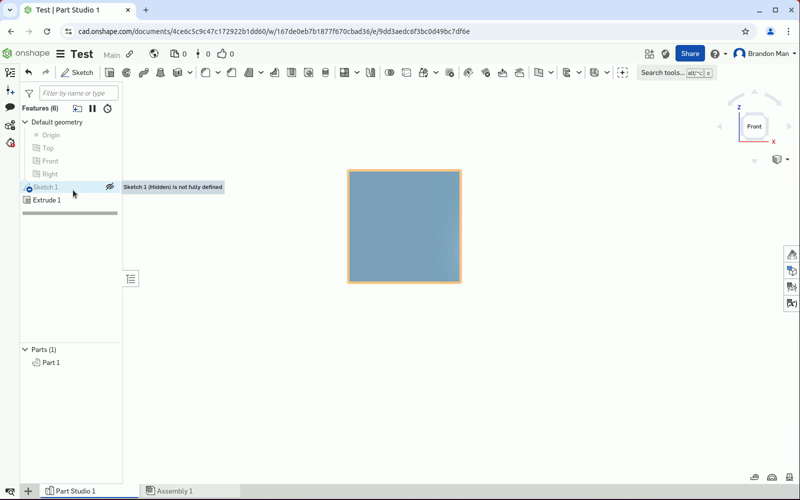
click(73, 189)
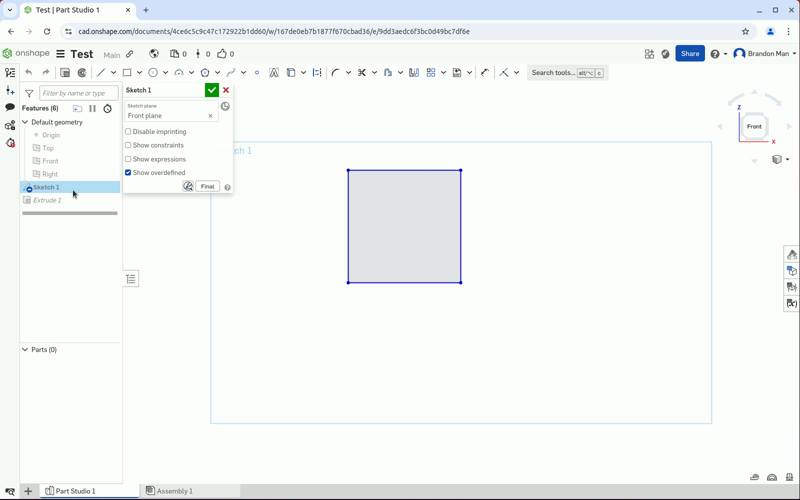
mouse_move(229, 92)
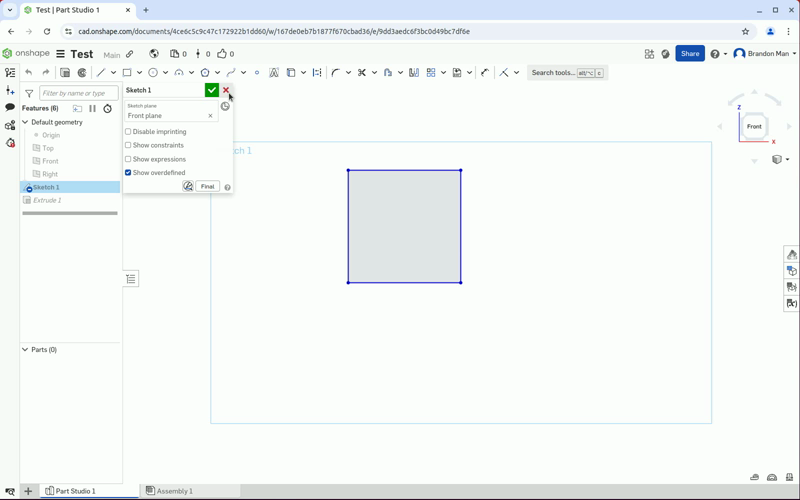
click(229, 92)
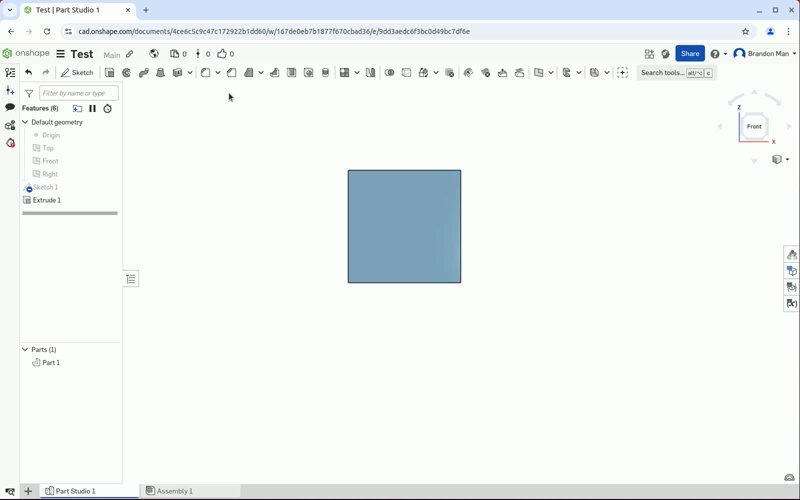
mouse_move(73, 352)
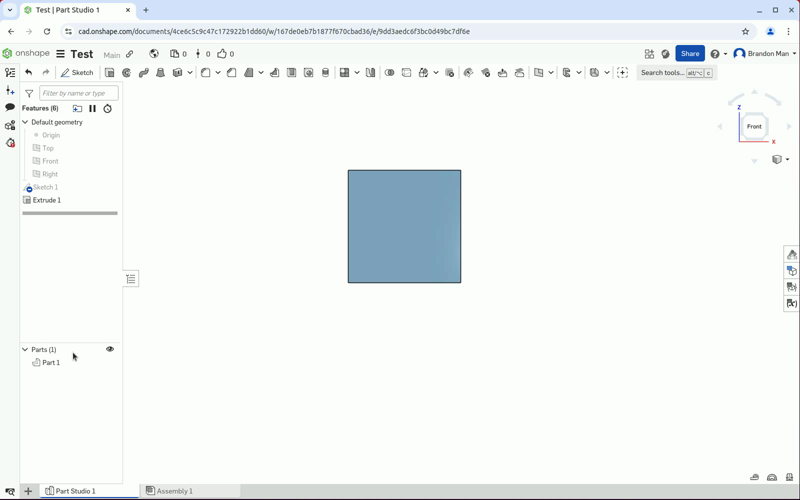
key(y)
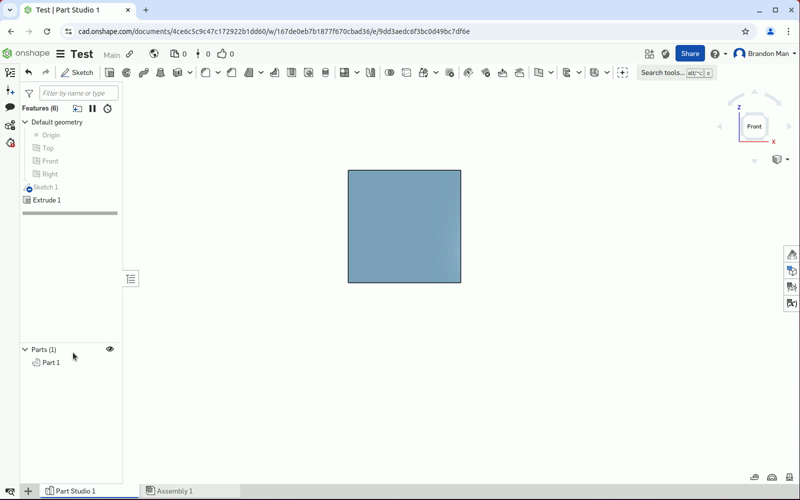
key(shift+p)
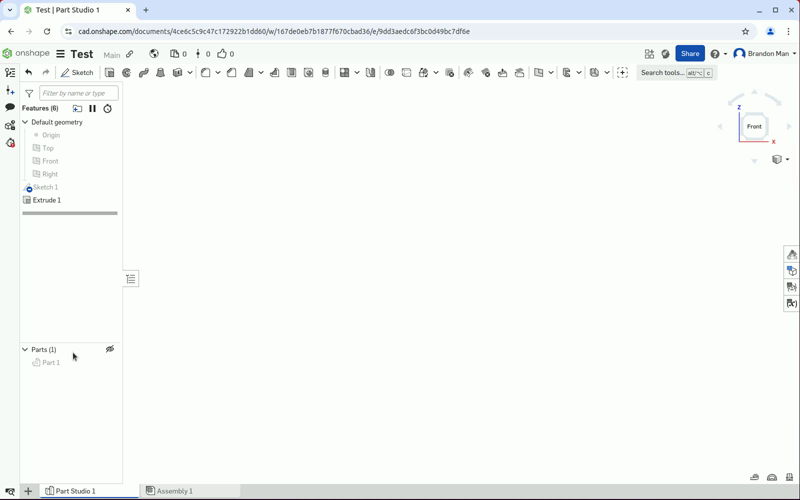
key(space)
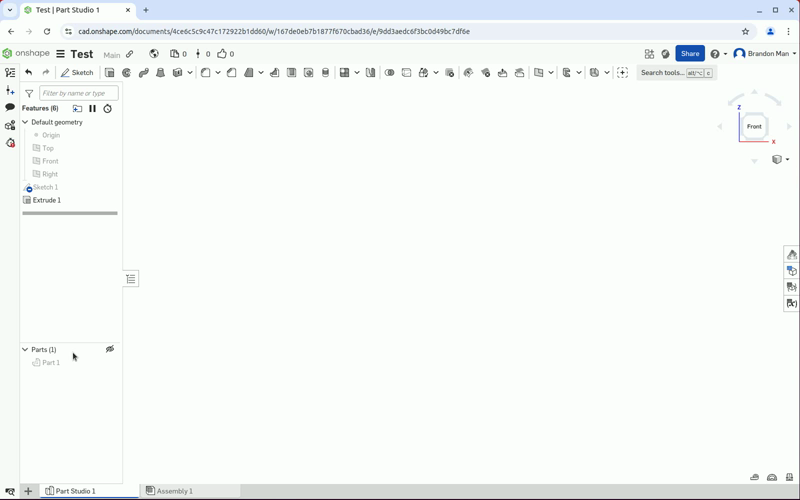
key_down(shift)
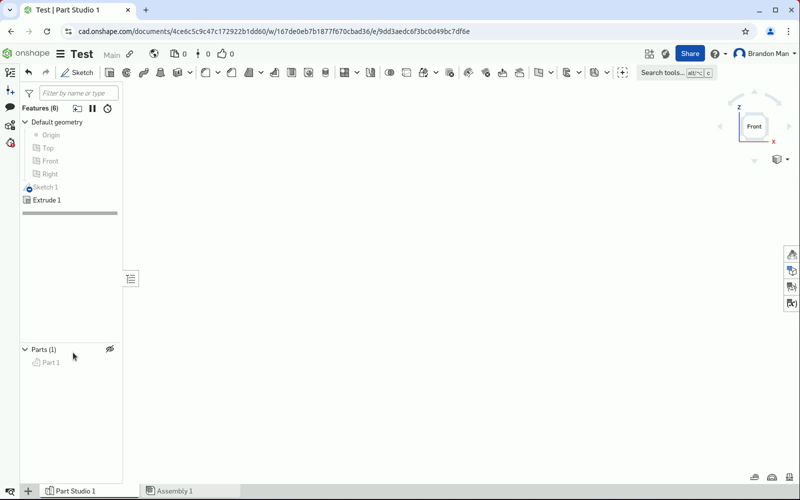
key(left)
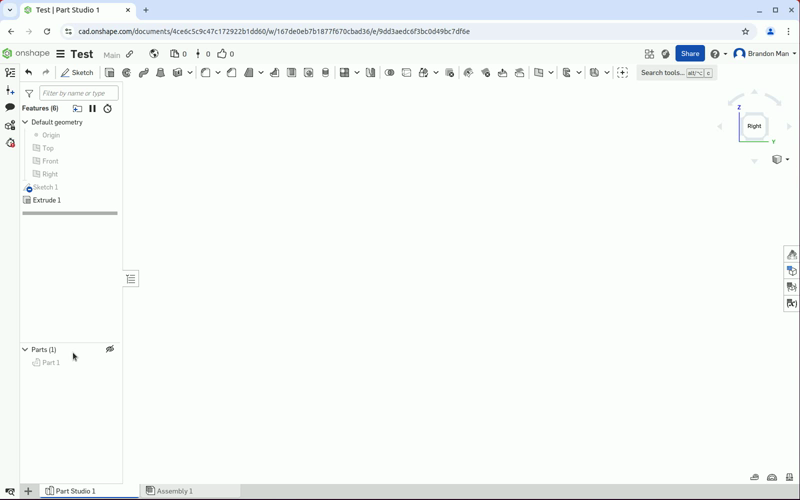
key_up(shift)
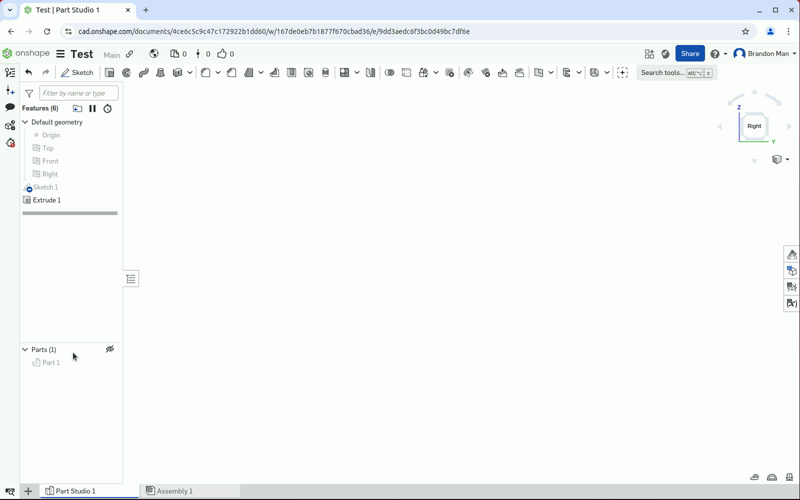
mouse_move(73, 352)
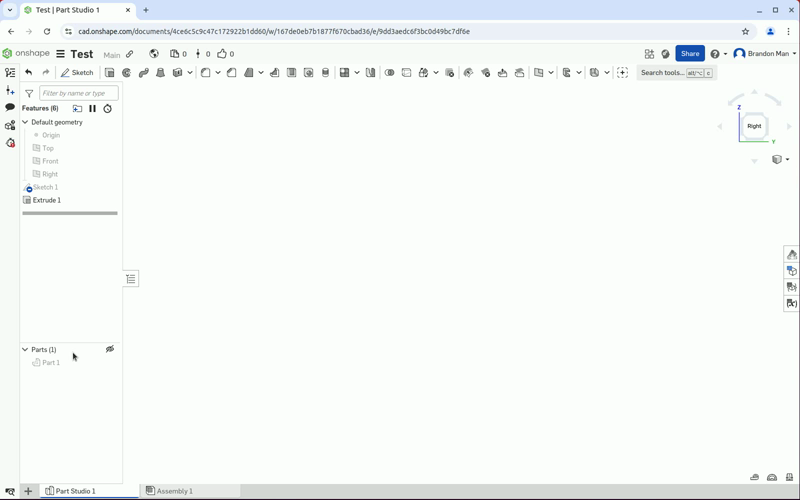
key(shift+y)
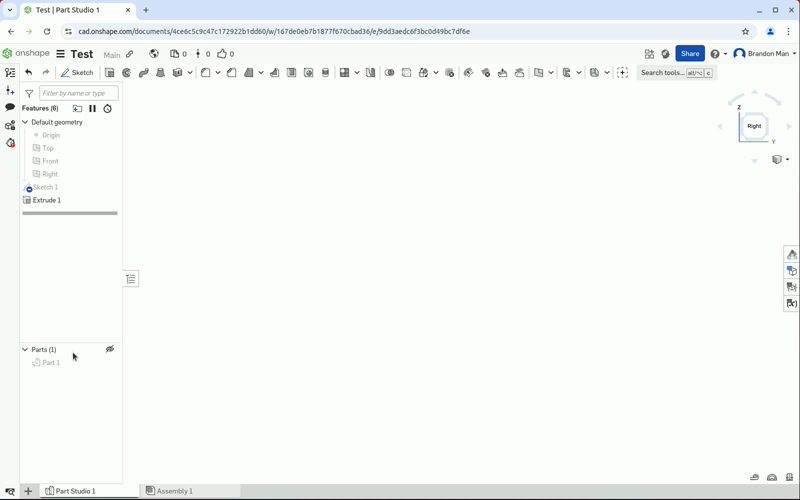
key(shift+s)
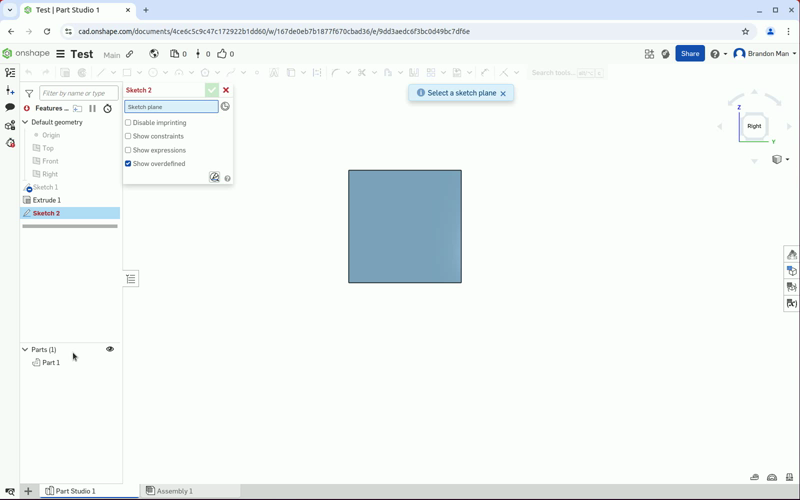
mouse_move(73, 176)
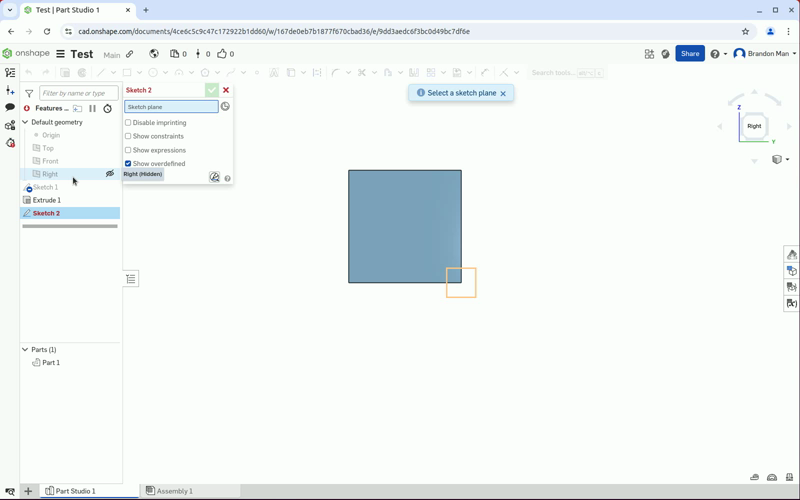
click(73, 176)
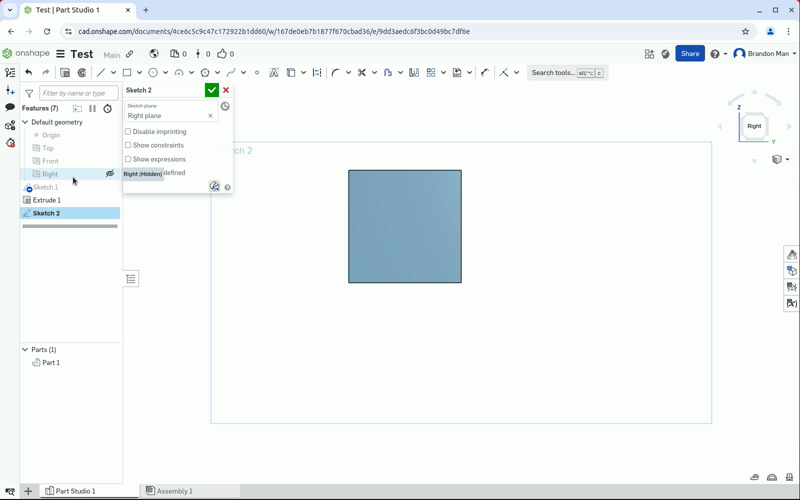
mouse_move(73, 352)
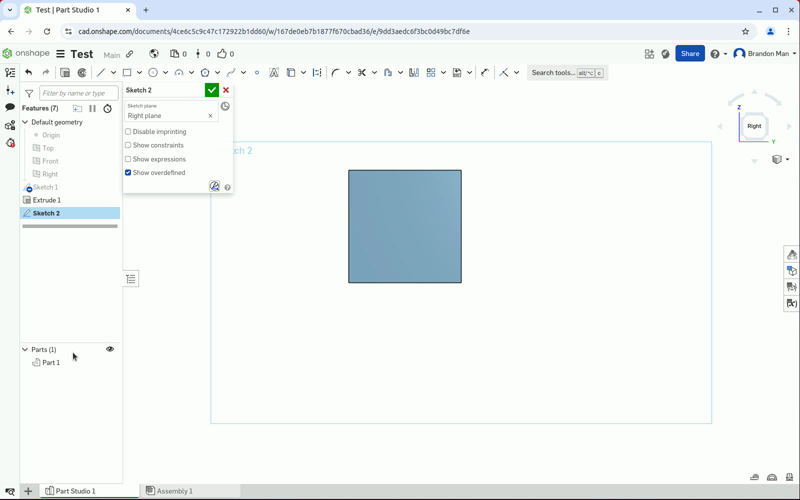
key(y)
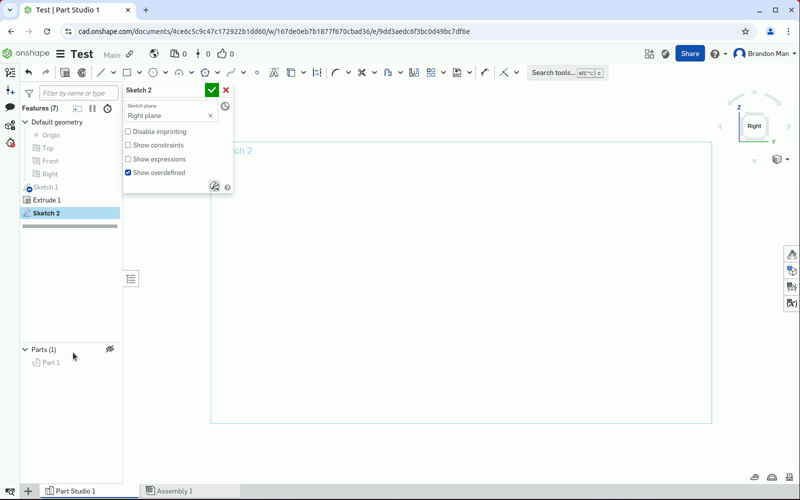
key(l)
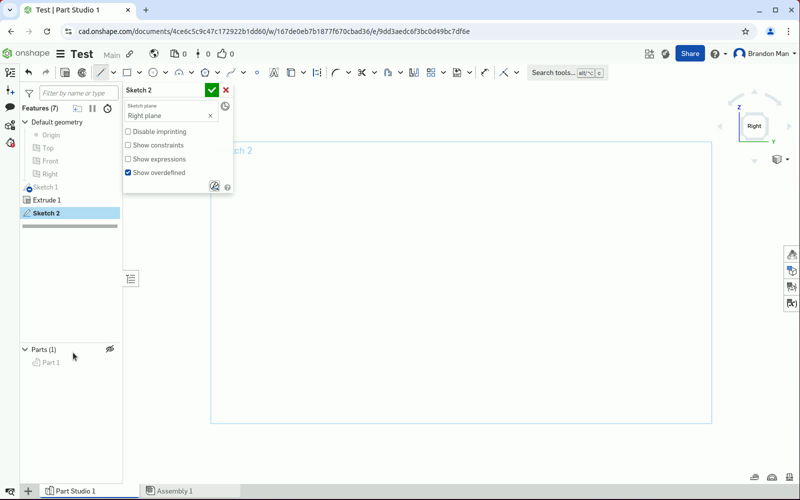
key_down(shift)
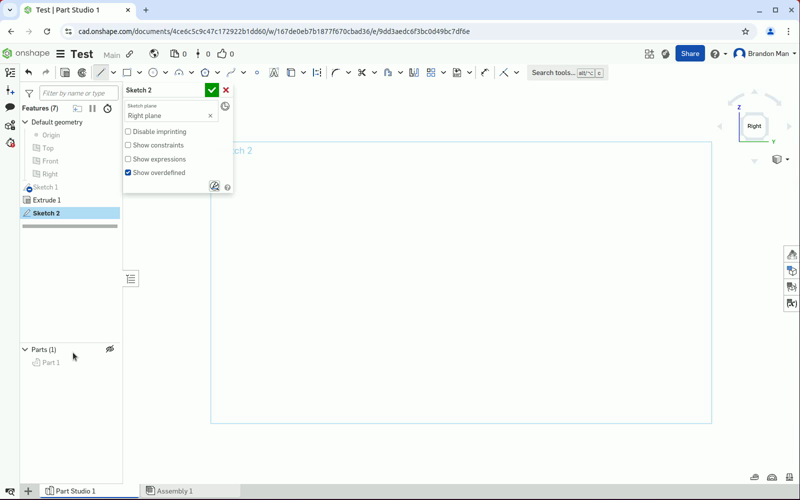
mouse_move(348, 254)
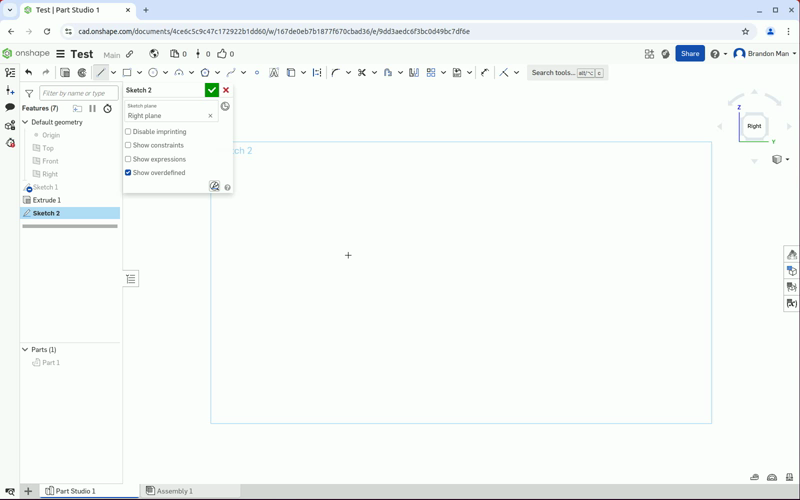
click(348, 254)
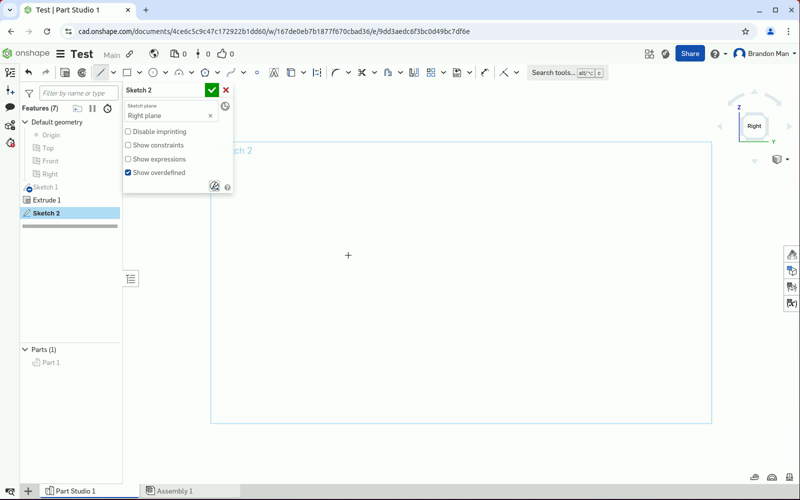
key_up(shift)
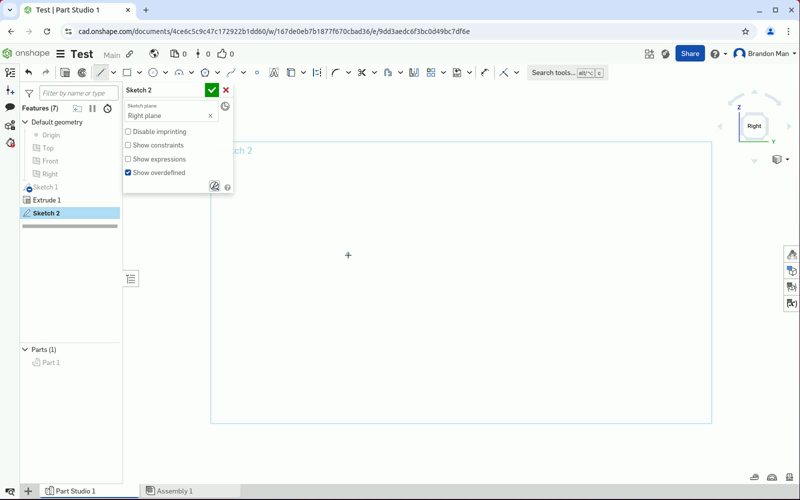
key_down(shift)
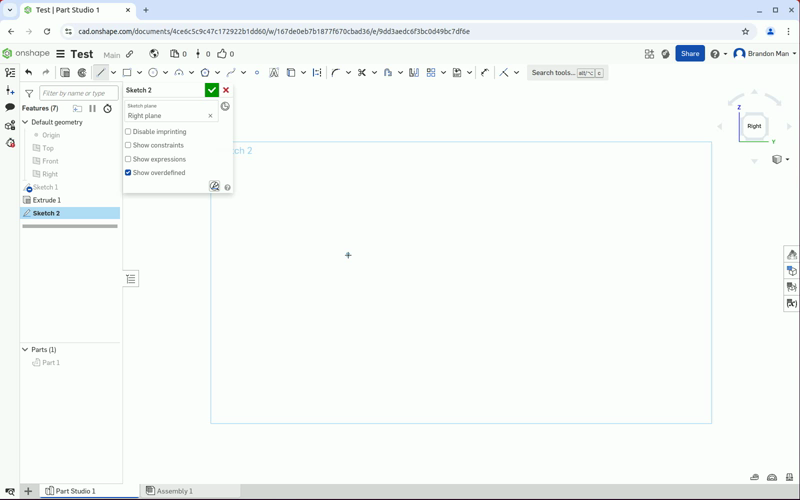
mouse_move(432, 254)
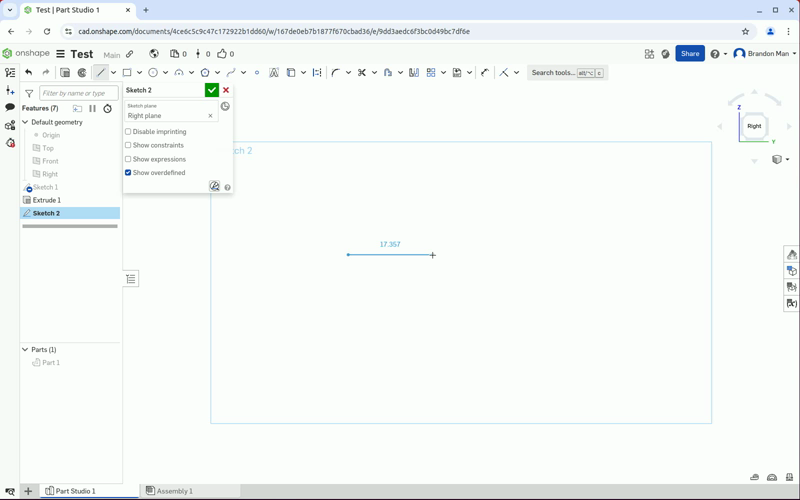
click(432, 254)
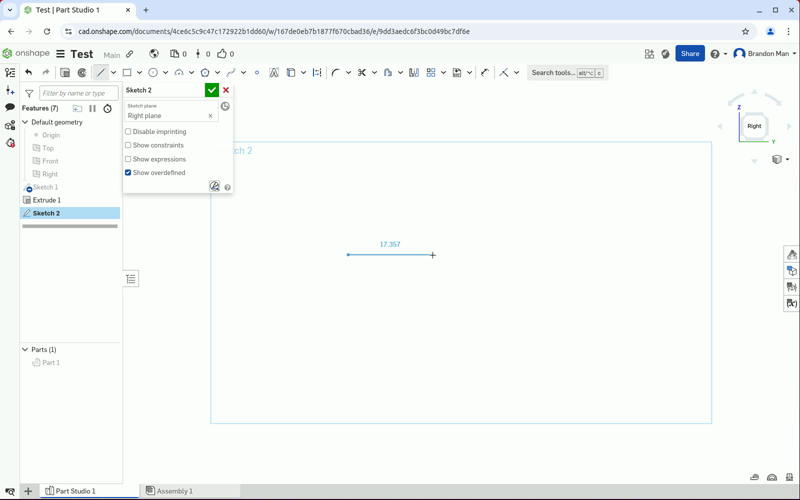
key_up(shift)
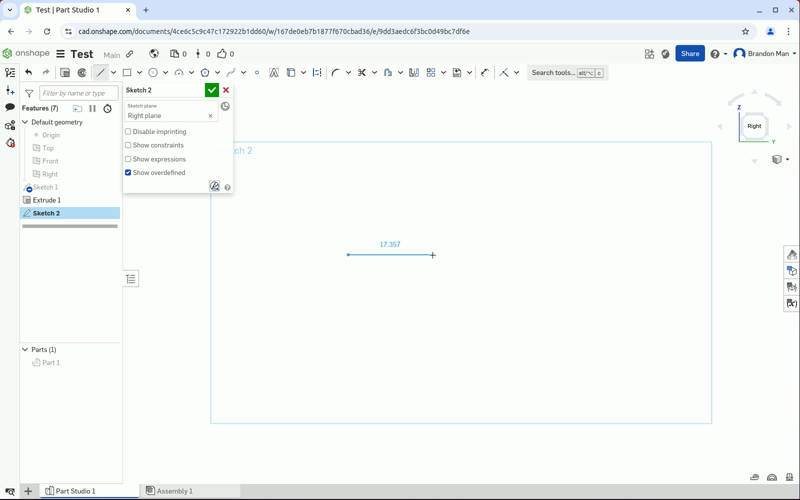
key_down(shift)
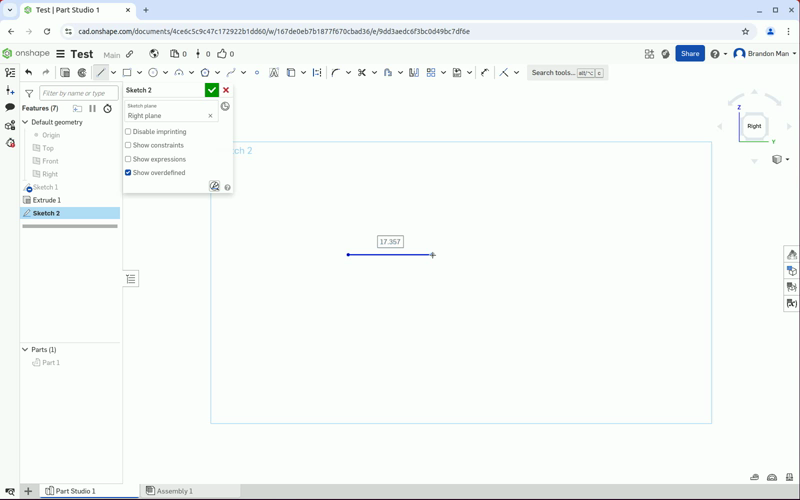
mouse_move(432, 170)
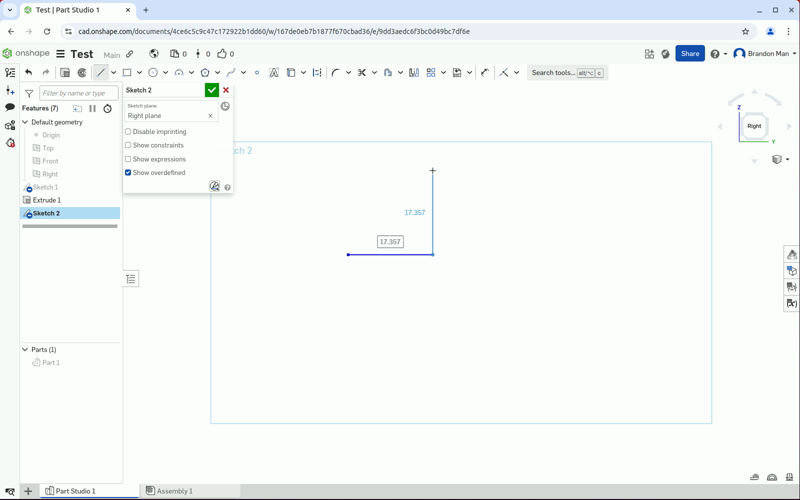
click(432, 170)
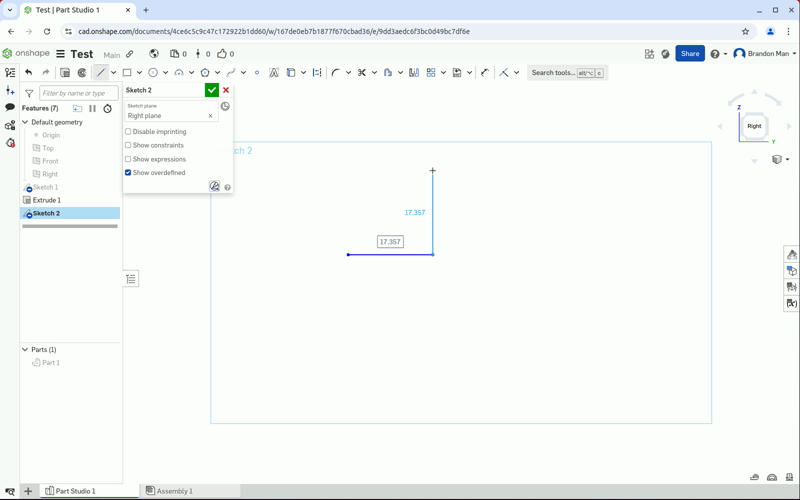
key_up(shift)
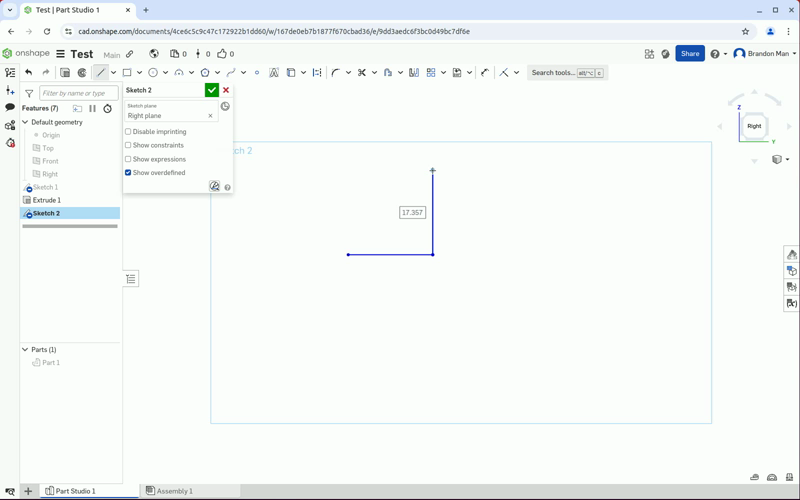
key_down(shift)
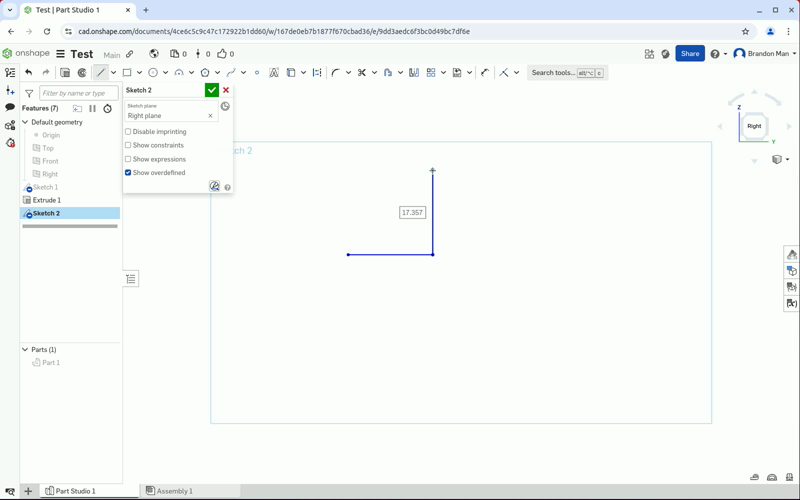
mouse_move(348, 170)
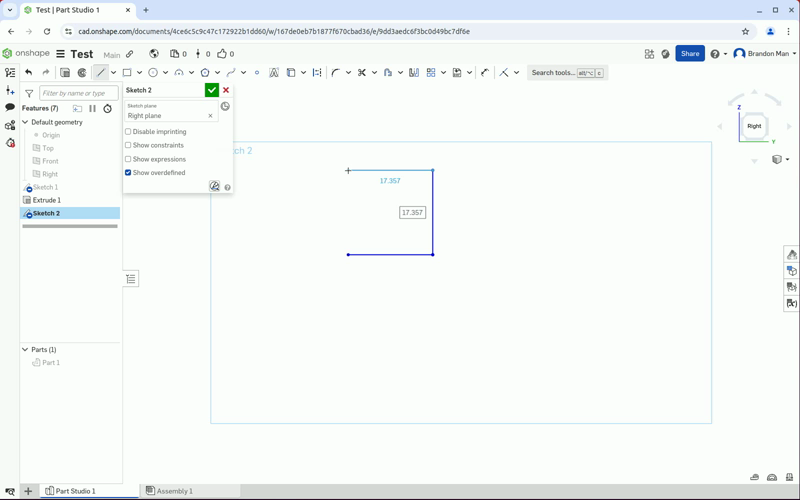
click(348, 170)
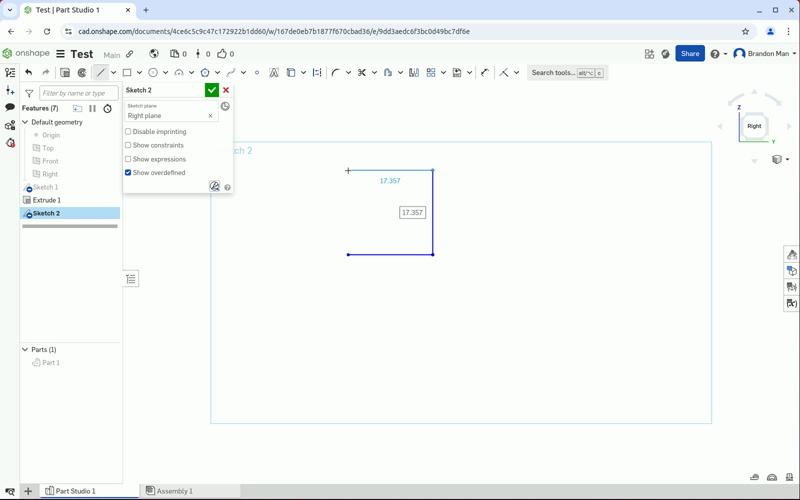
key_up(shift)
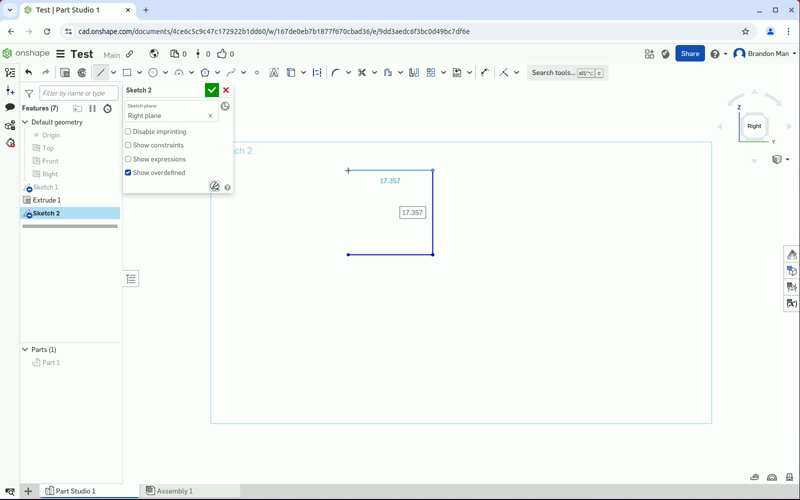
key_down(shift)
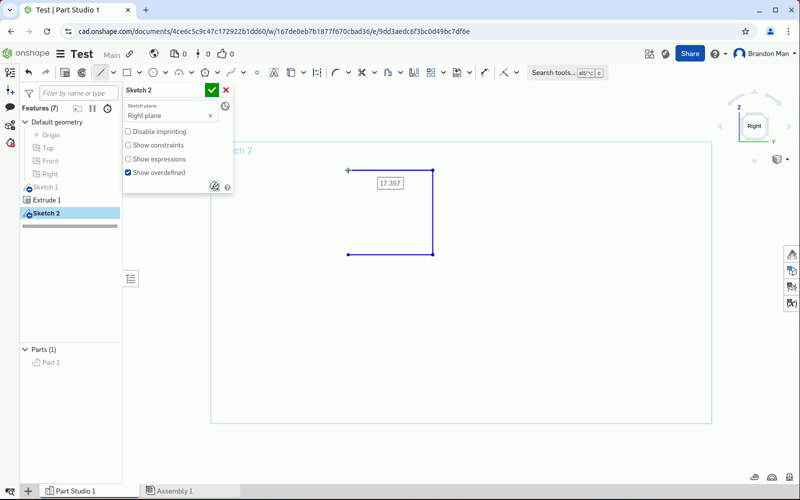
mouse_move(348, 254)
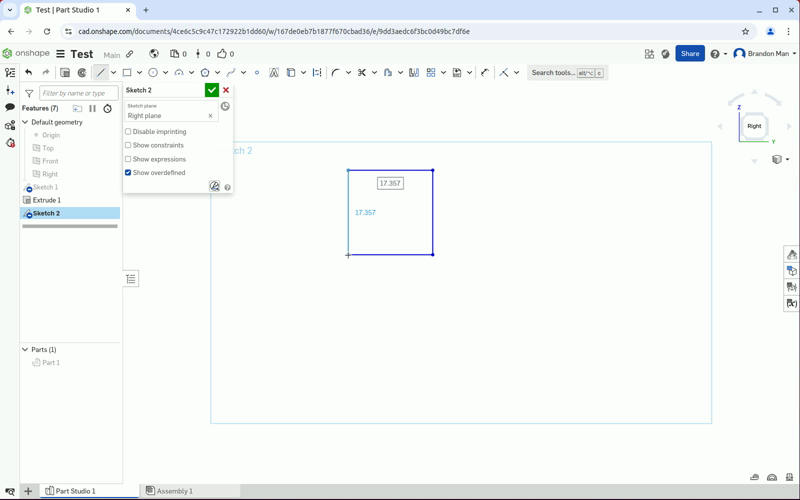
key_up(shift)
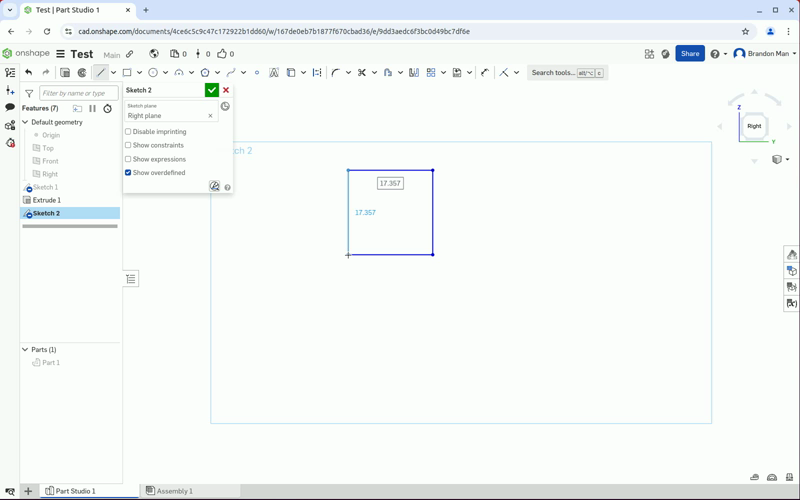
click(348, 254)
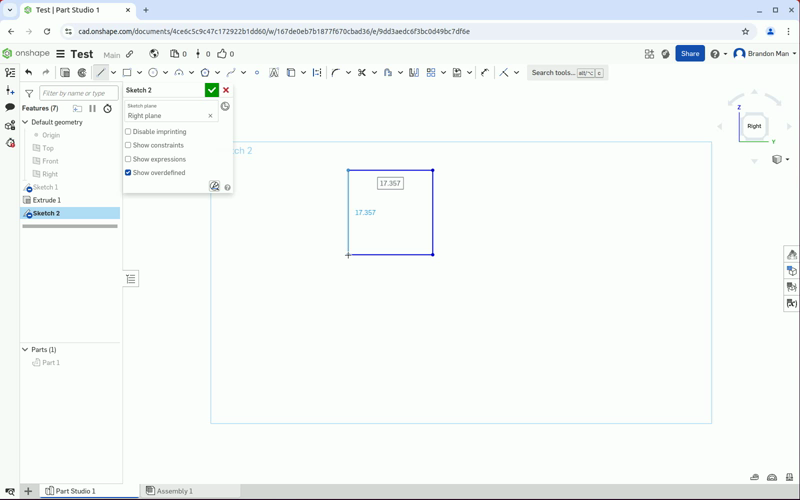
key(esc)
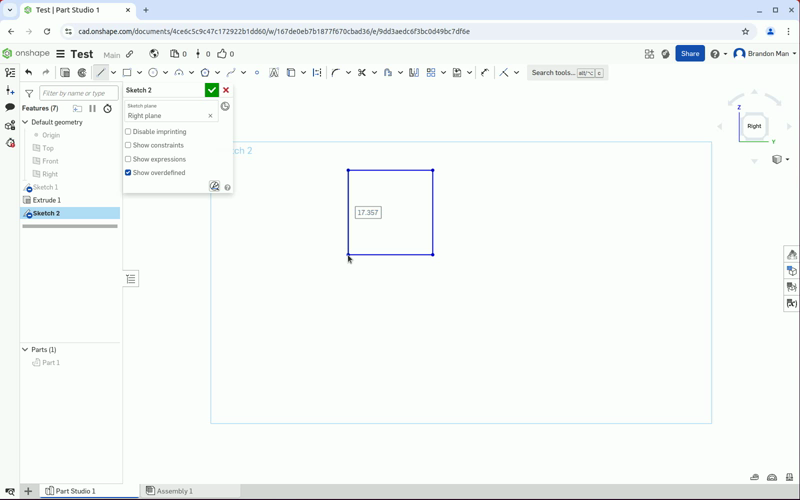
mouse_move(372, 218)
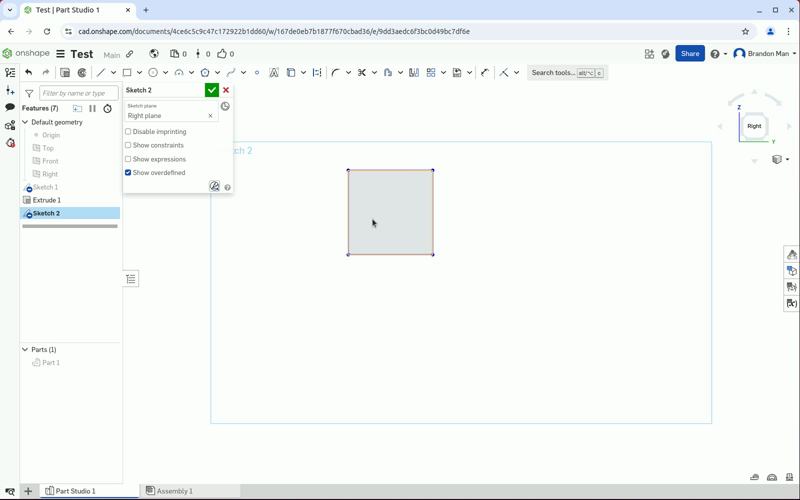
click(372, 218)
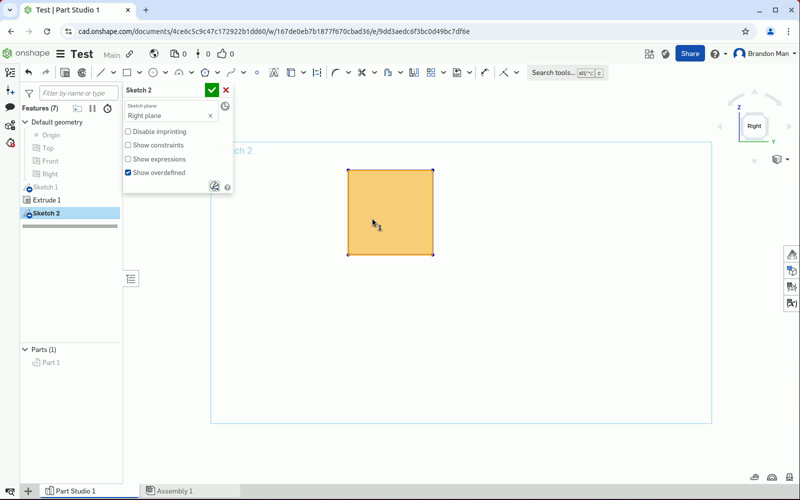
mouse_move(73, 352)
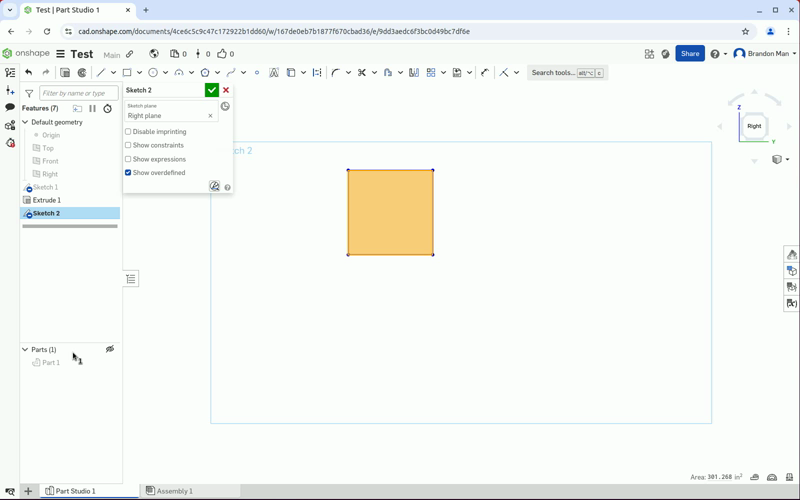
key(shift+y)
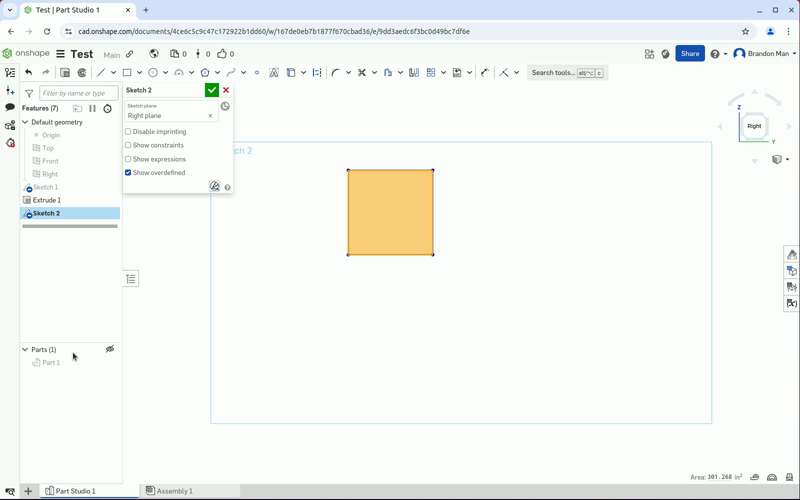
key(shift+e)
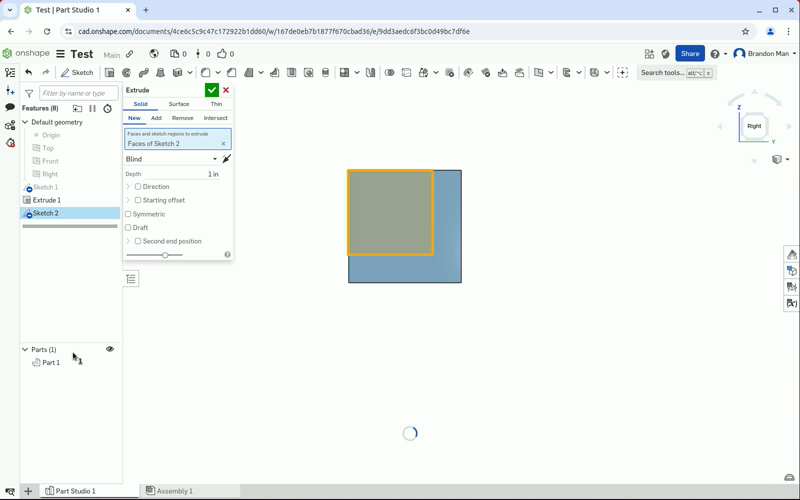
mouse_move(143, 106)
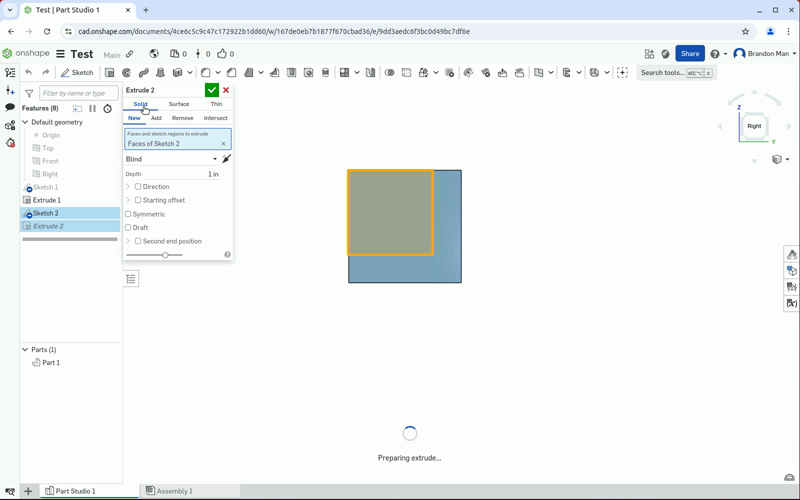
click(143, 106)
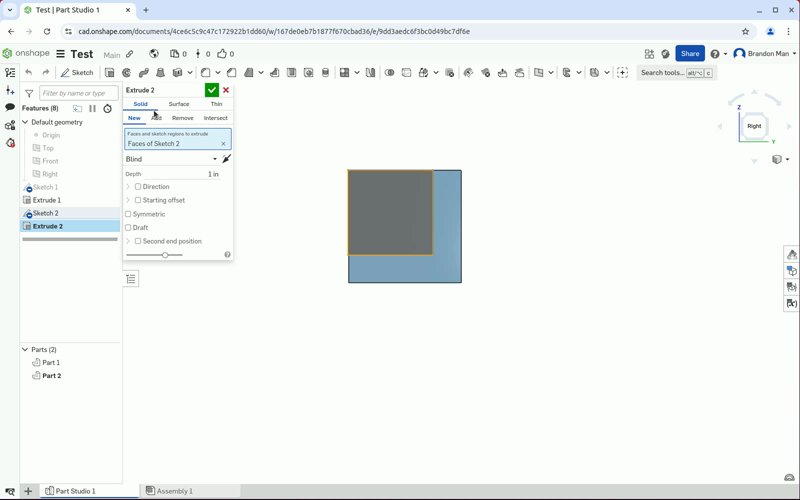
mouse_move(186, 120)
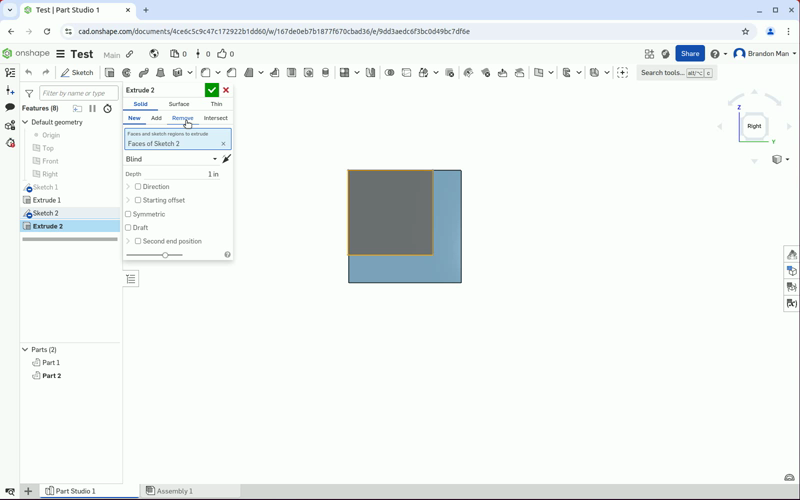
click(186, 120)
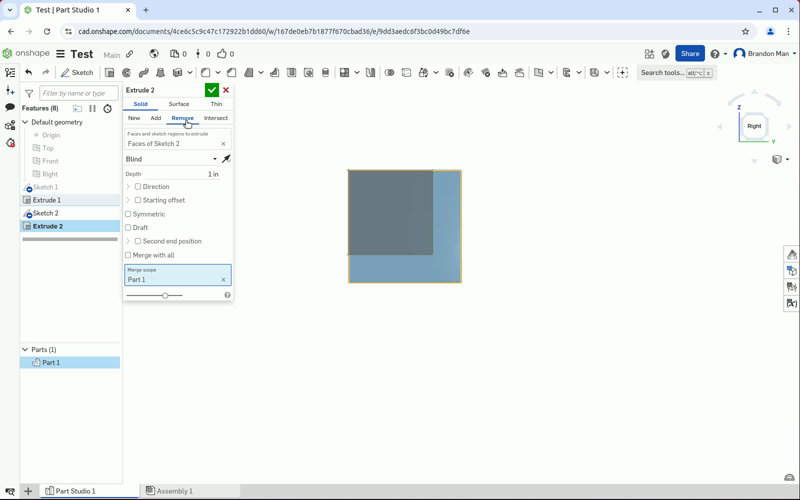
key(tab, 4)
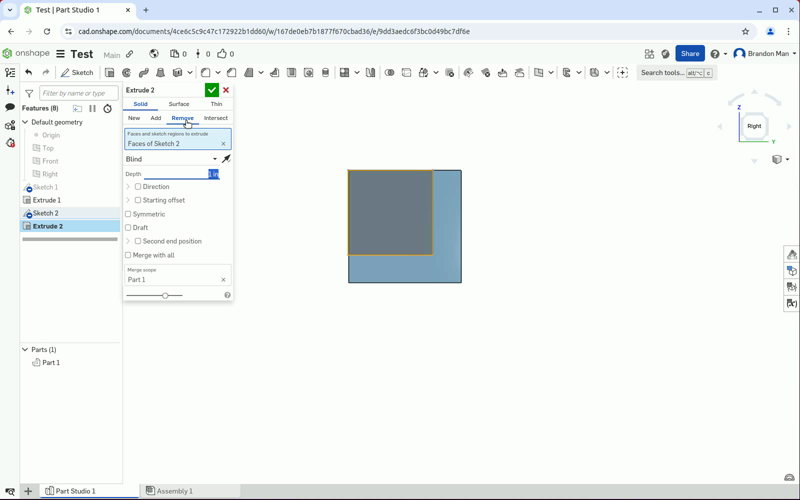
text(28.163)
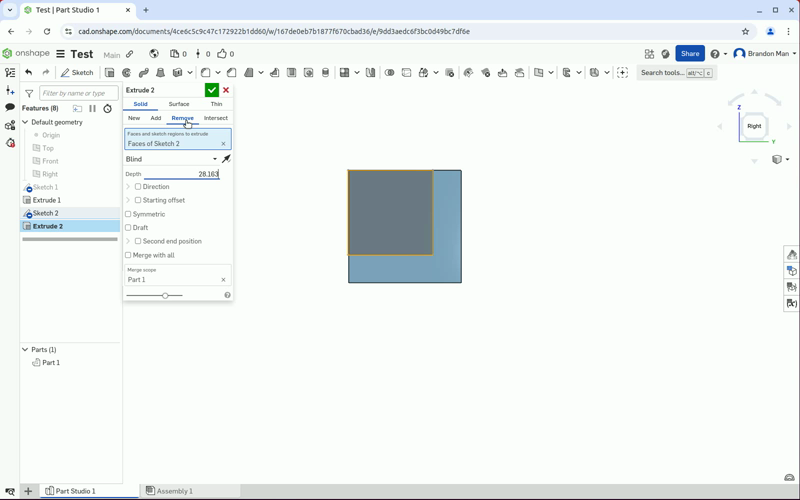
key(tab, 6)
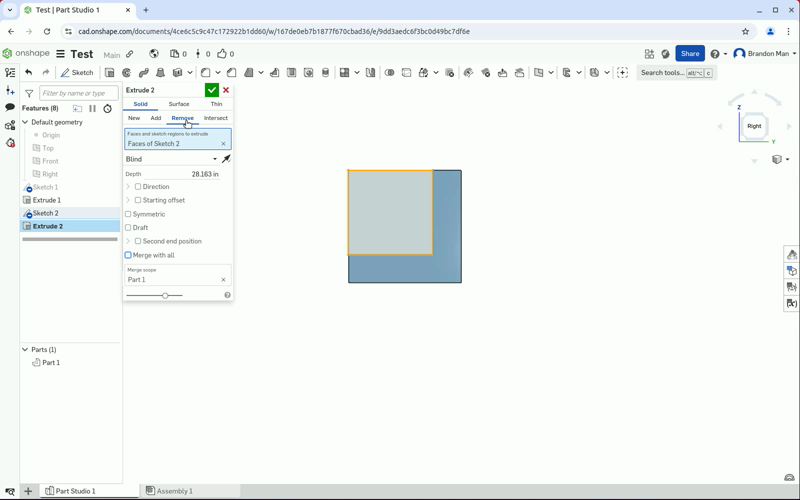
key(space)
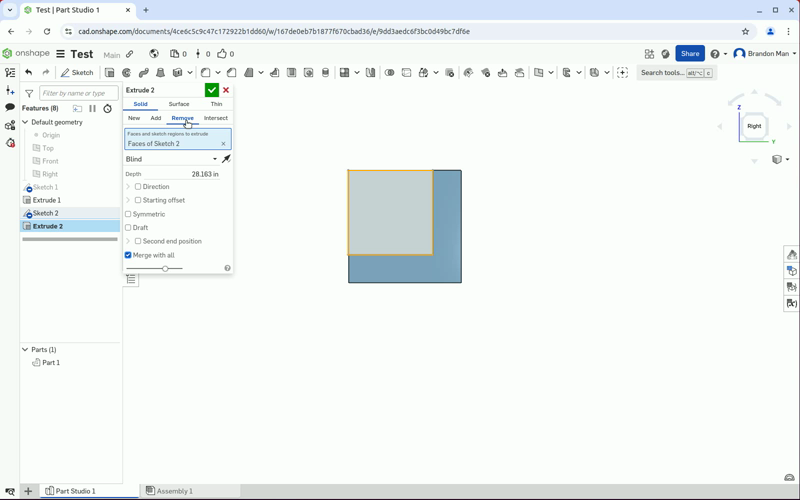
key(enter)
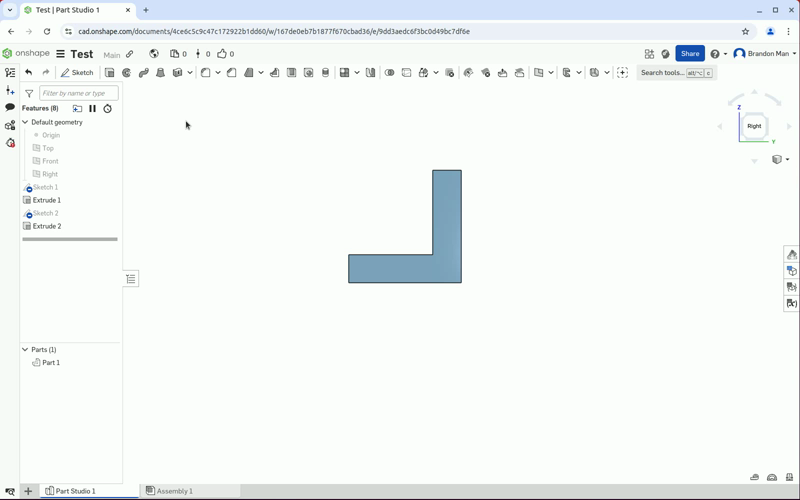
key(shift+h)
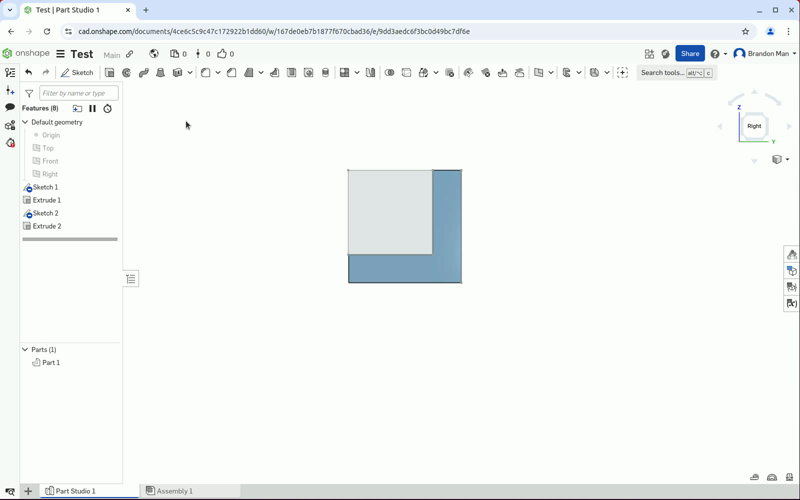
key(shift+h)
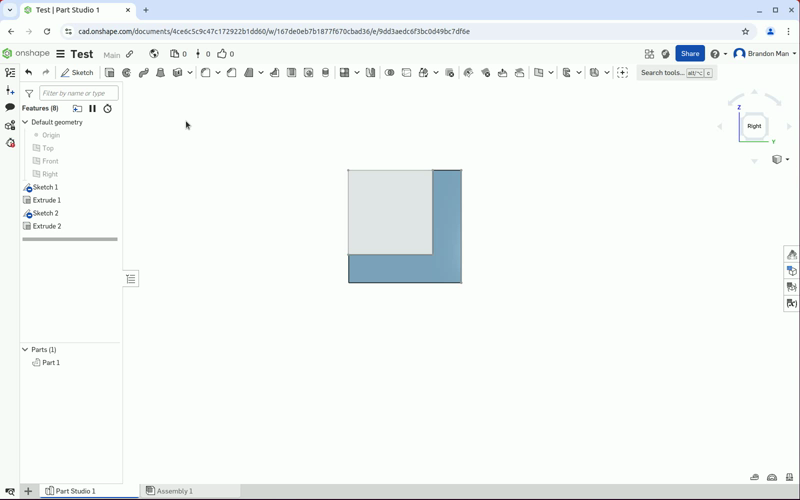
key(shift+7)
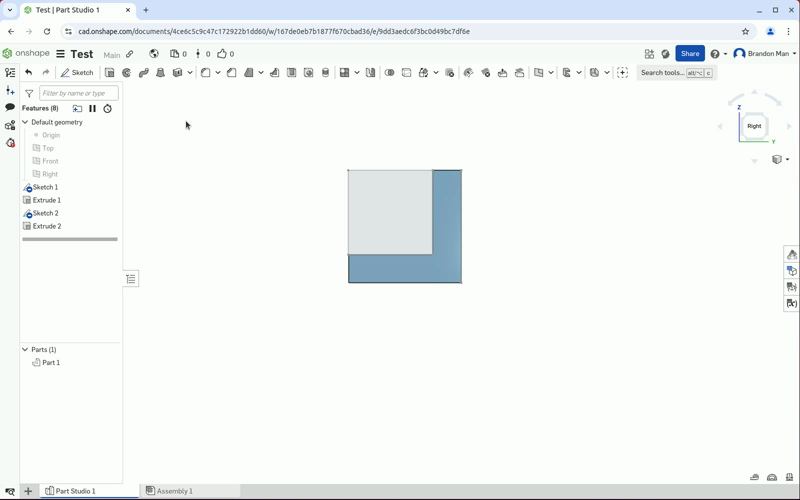
key(right, 2)
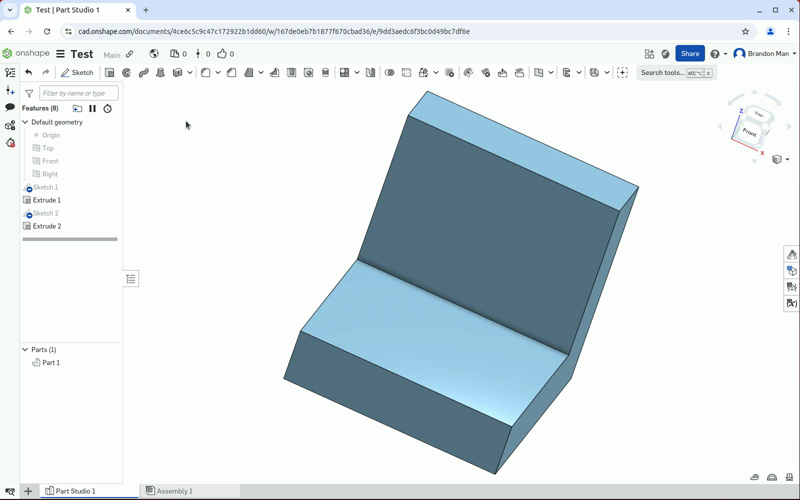
key(down, 2)
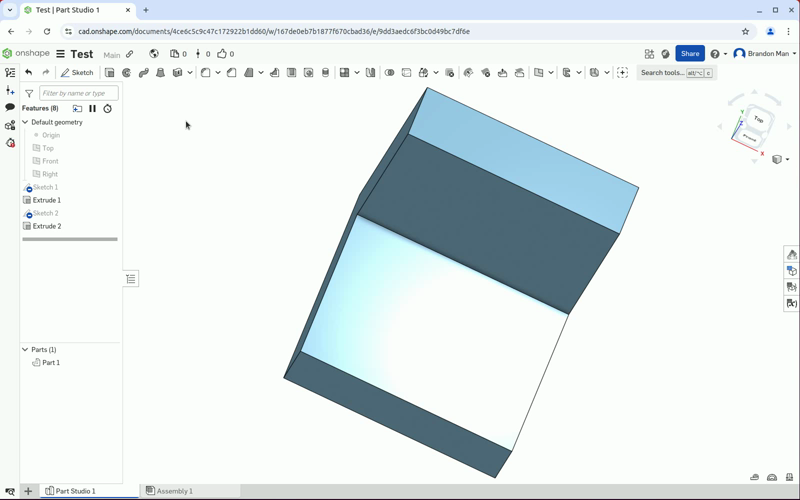
key(up, 2)
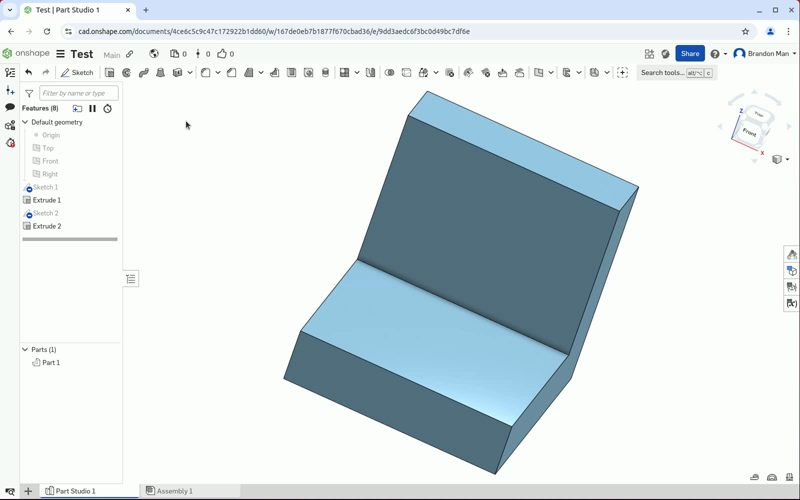
key(left, 2)
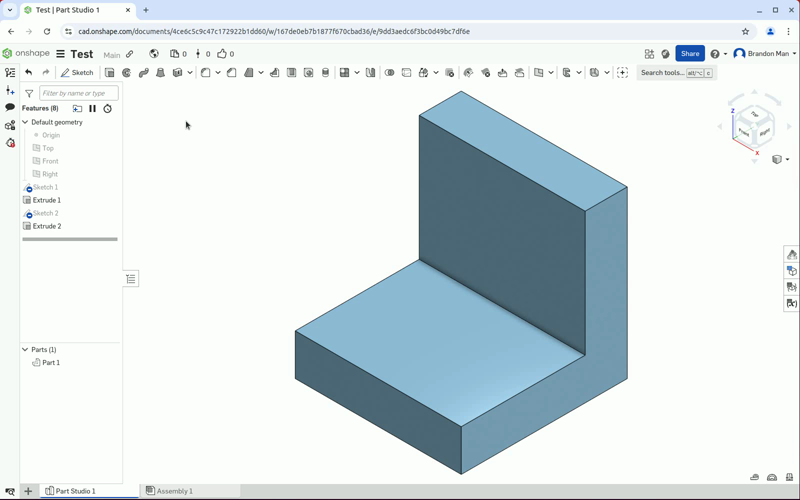
mouse_move(73, 189)
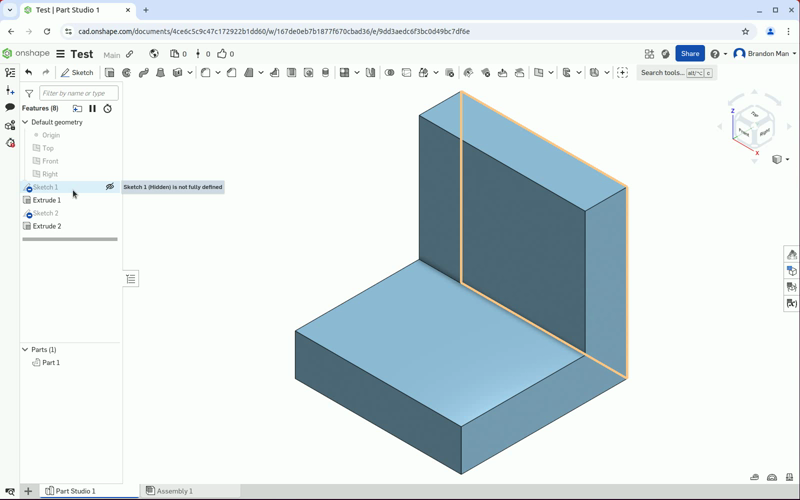
click(73, 189)